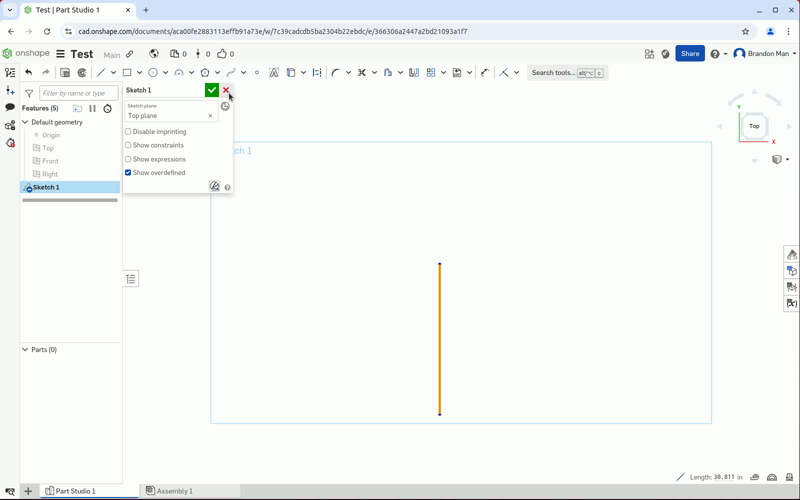
key(shift+h)
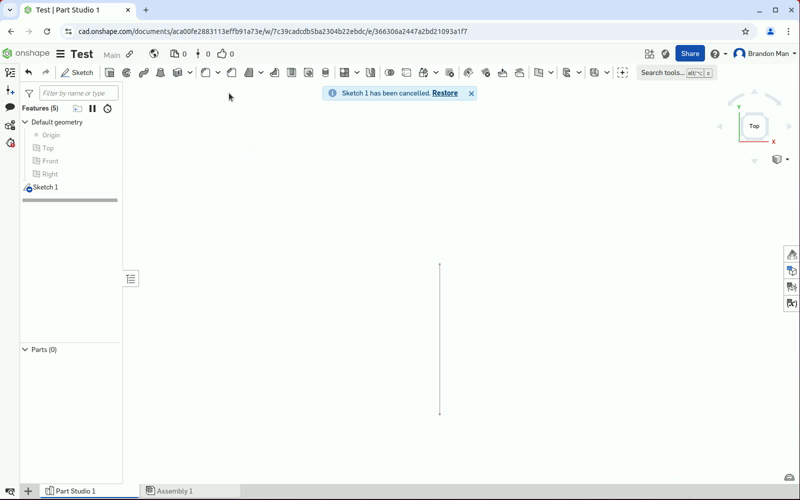
key(shift+s)
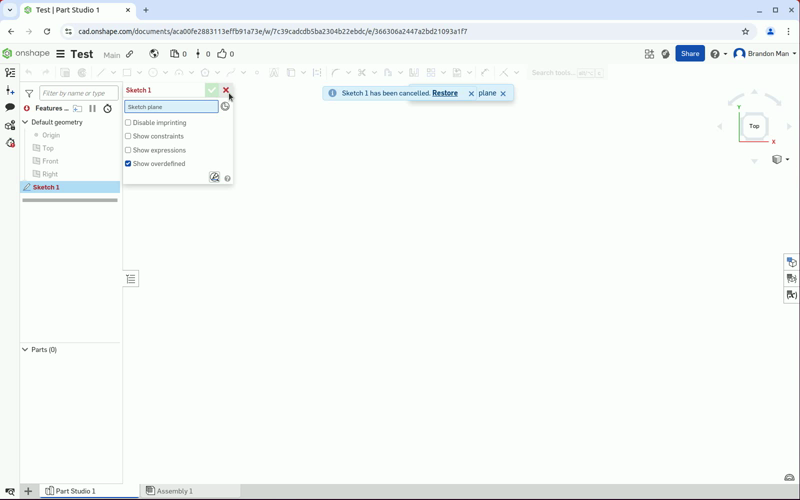
mouse_move(73, 150)
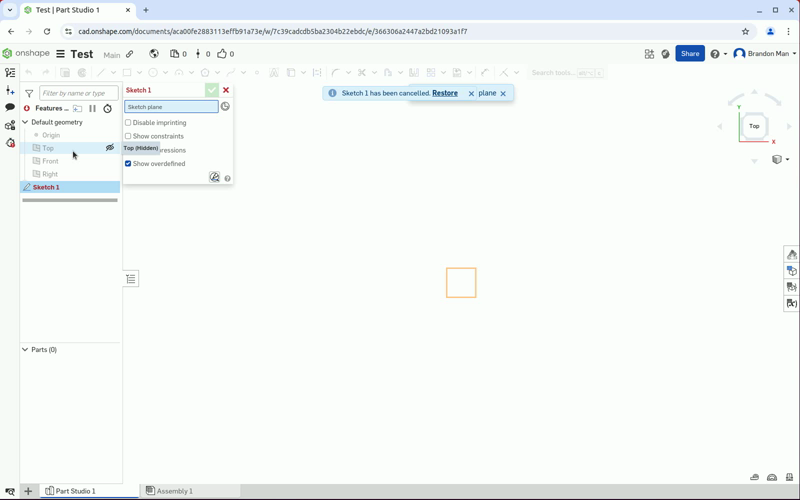
click(73, 150)
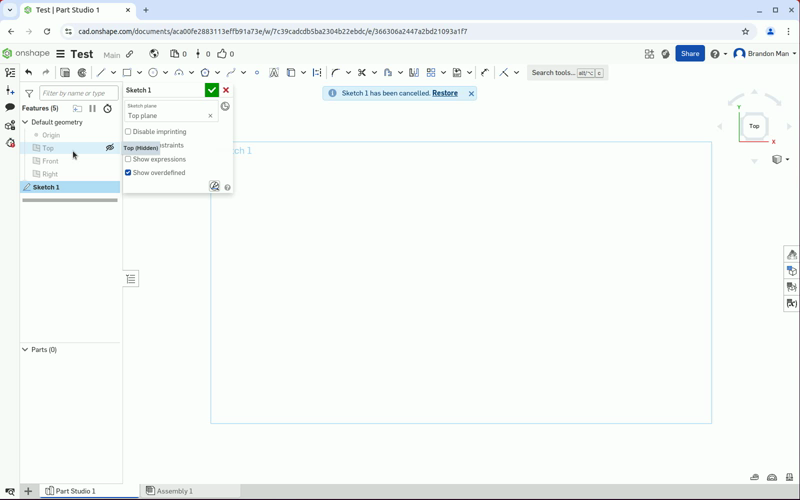
mouse_move(73, 352)
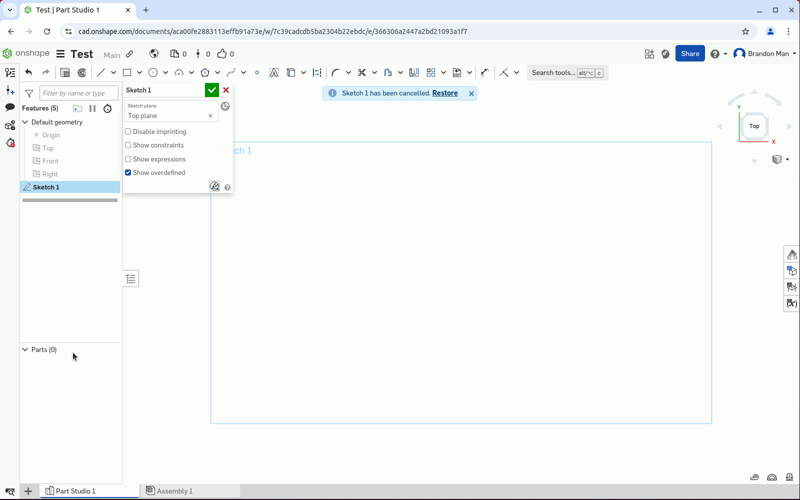
key(y)
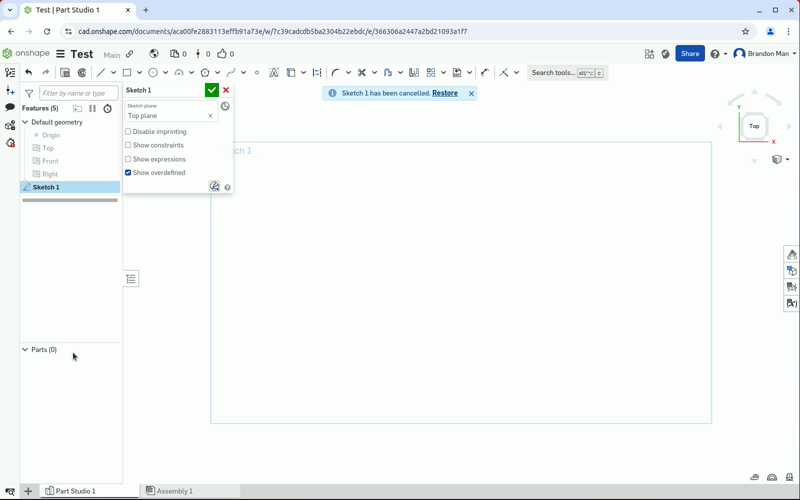
key(l)
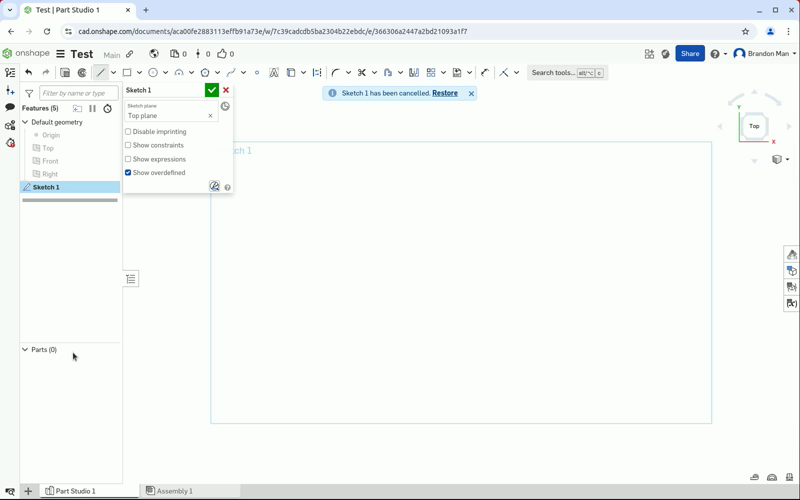
key_down(shift)
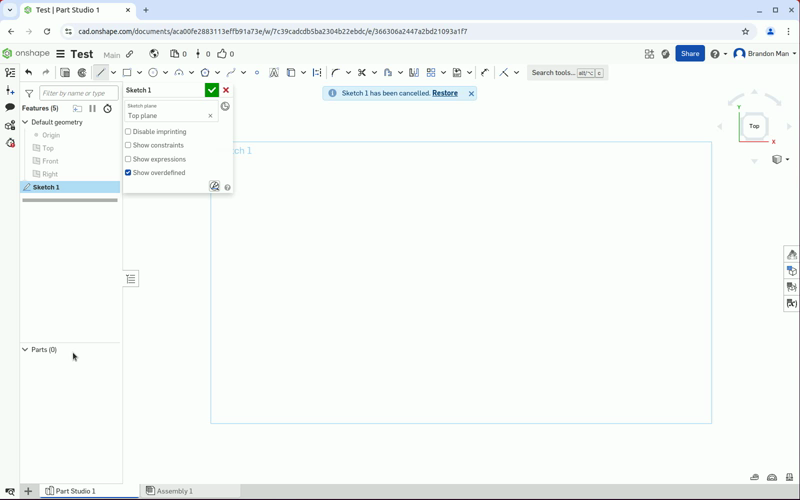
mouse_move(378, 351)
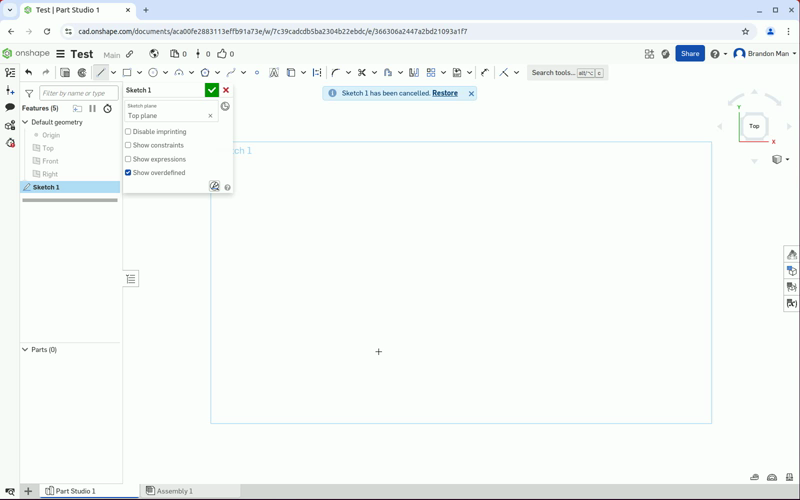
click(378, 351)
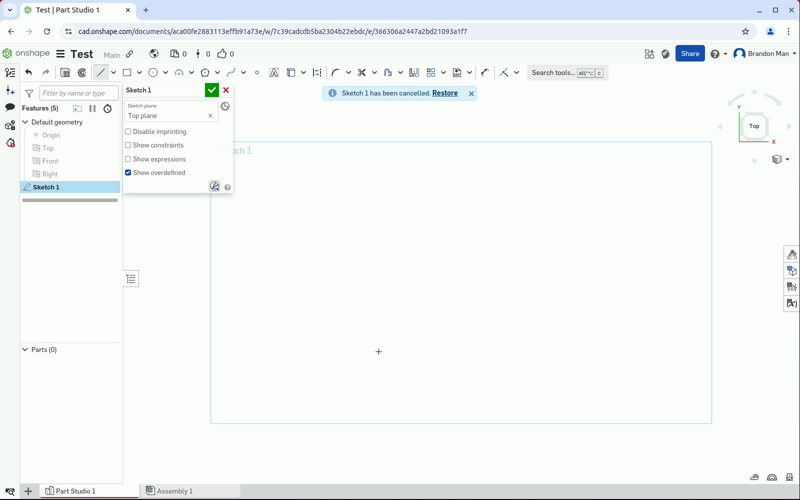
key_up(shift)
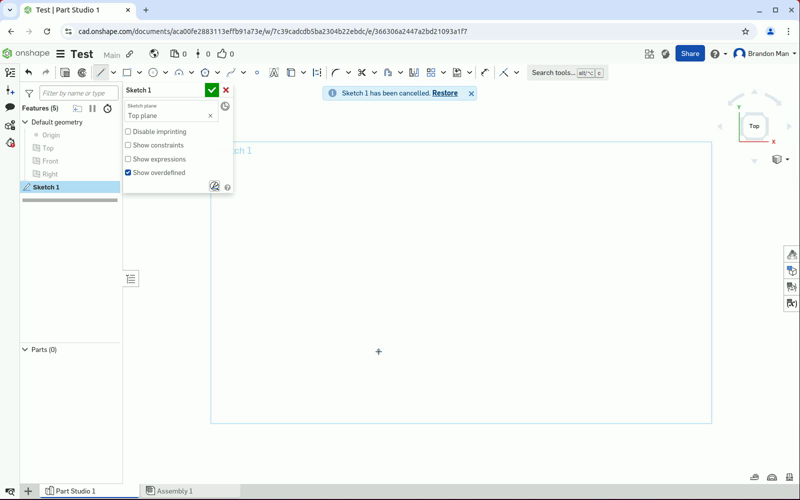
key_down(shift)
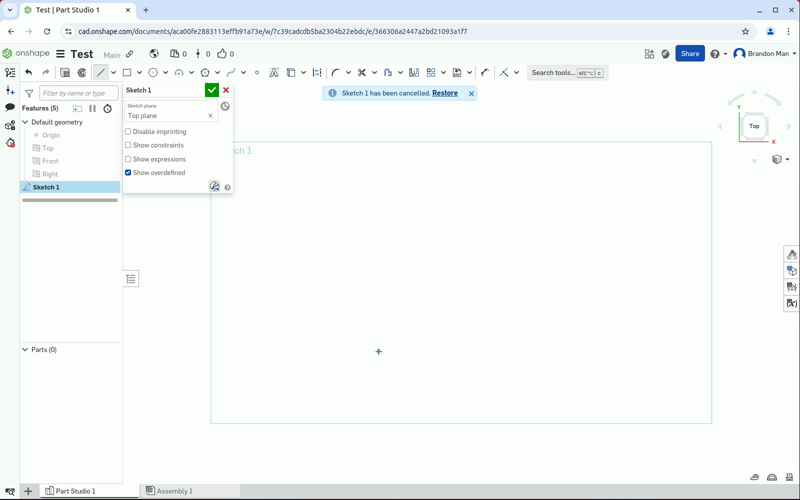
mouse_move(537, 351)
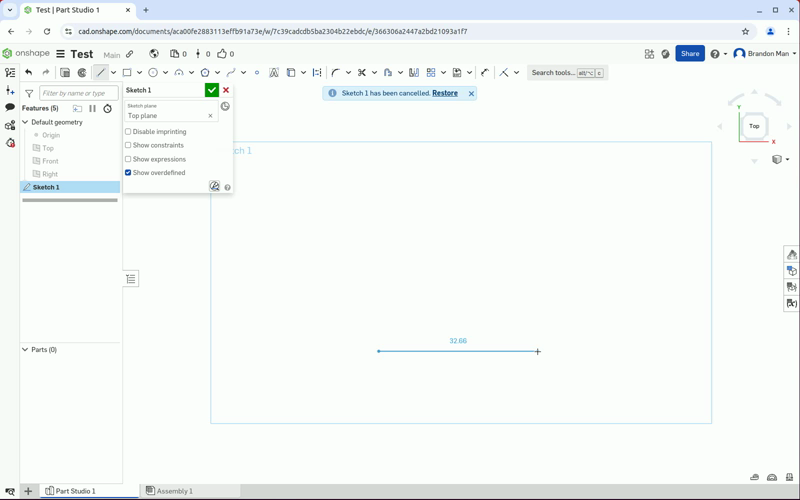
click(537, 351)
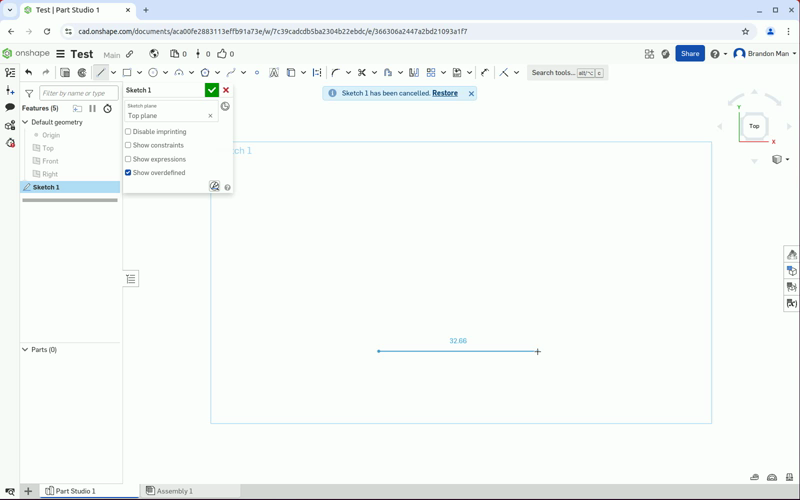
key_up(shift)
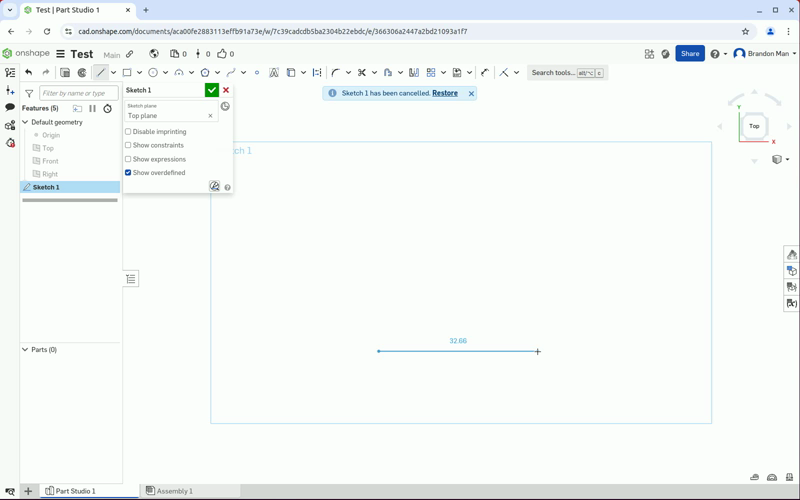
key_down(shift)
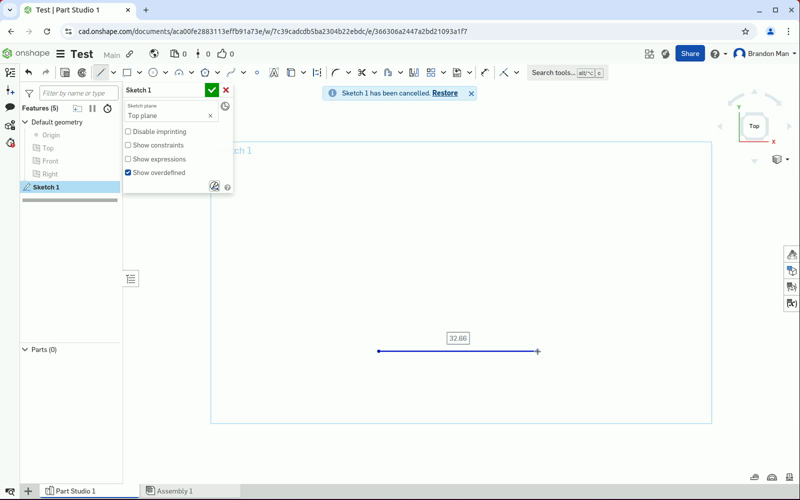
mouse_move(537, 197)
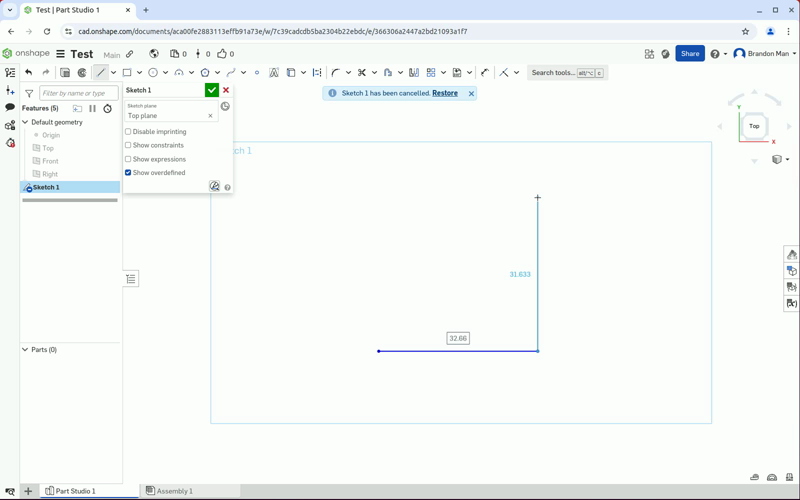
click(537, 197)
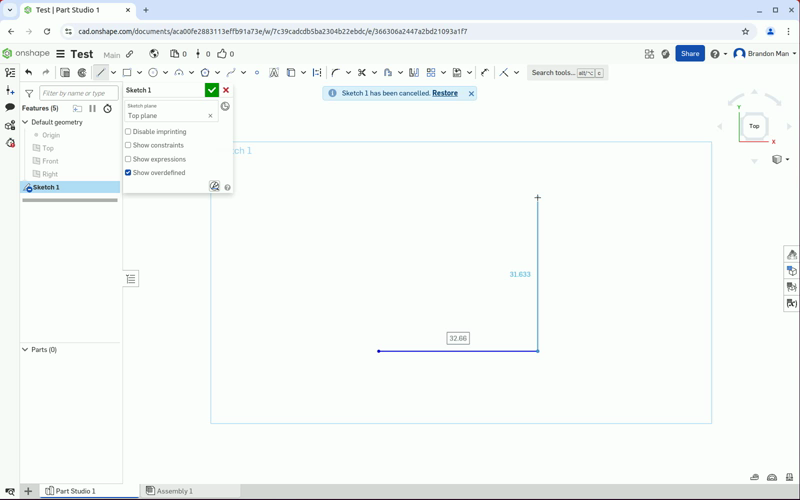
key_up(shift)
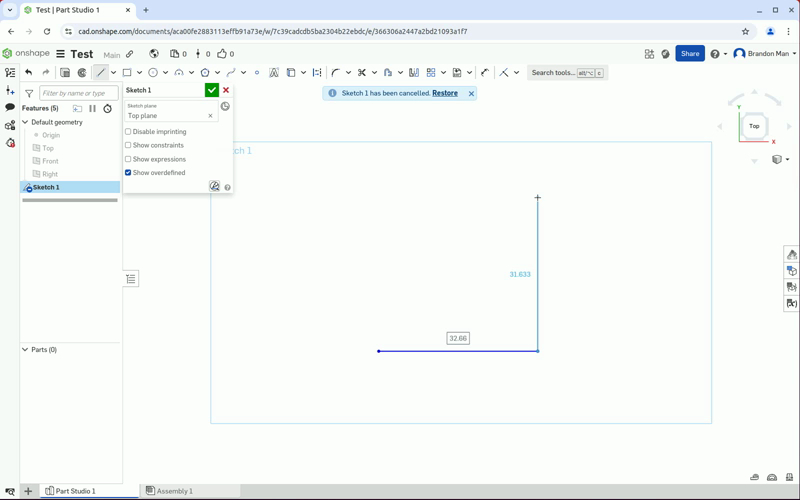
key_down(shift)
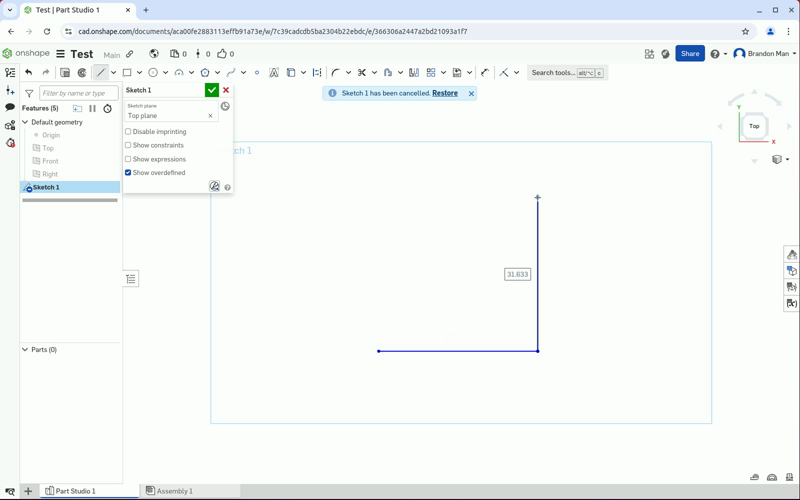
mouse_move(378, 197)
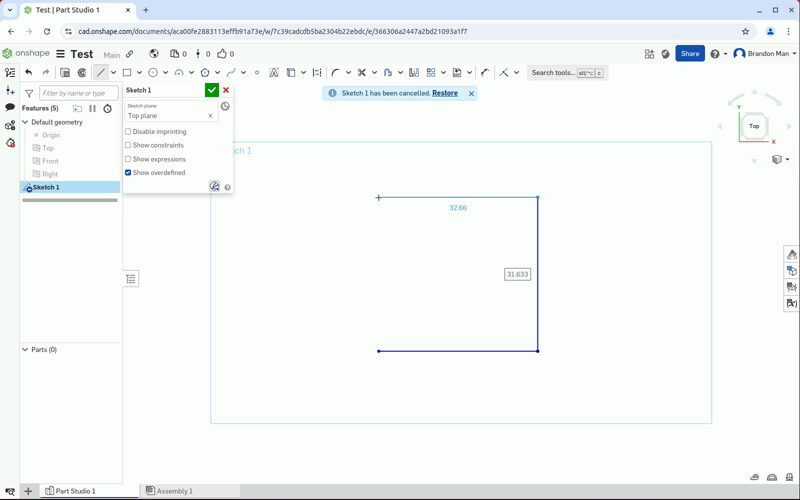
click(378, 197)
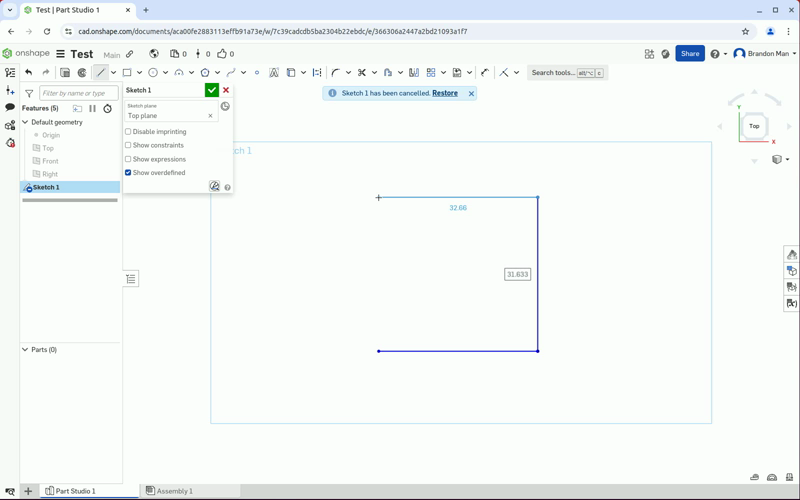
key_up(shift)
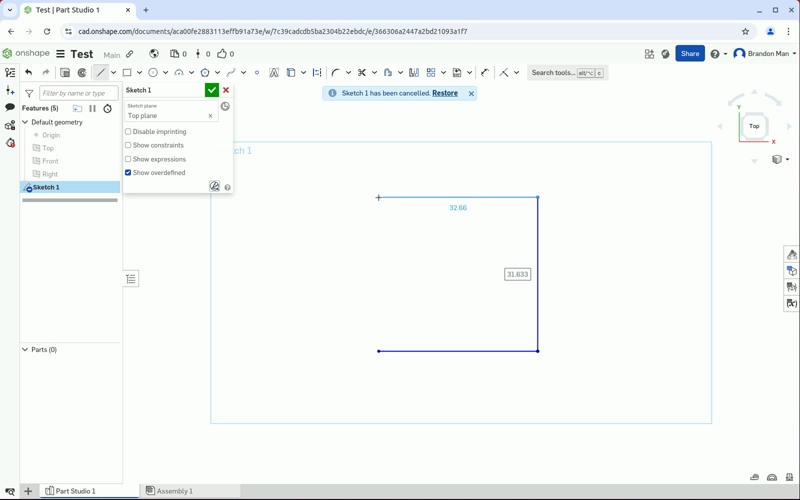
key_down(shift)
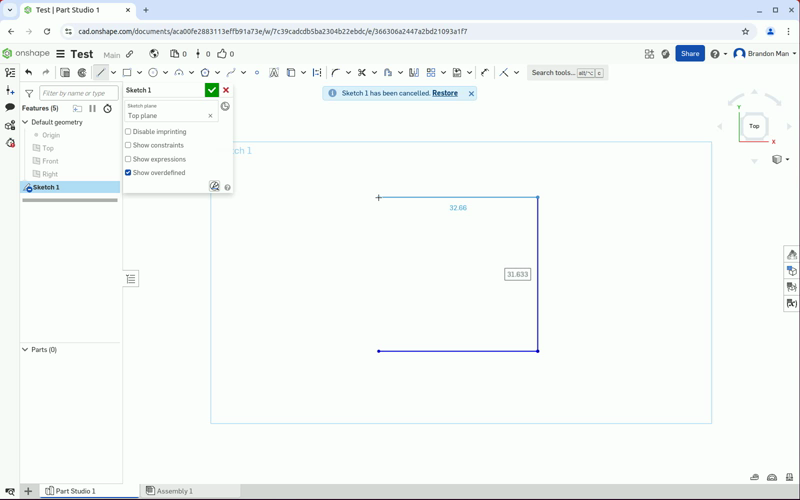
mouse_move(378, 351)
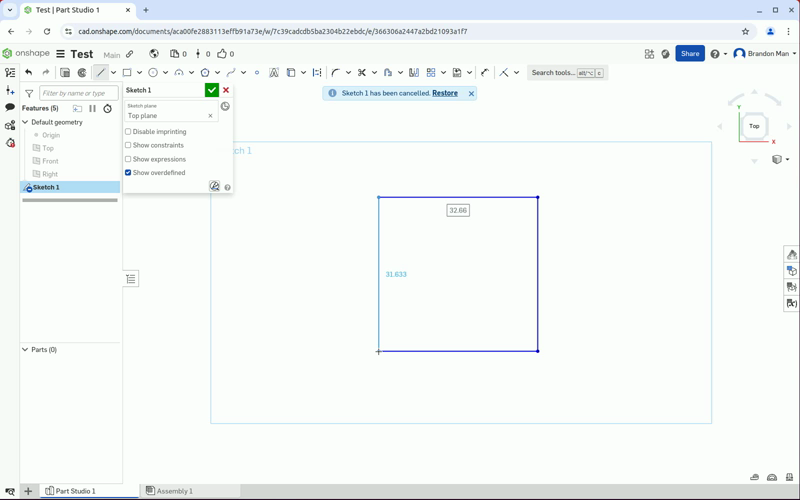
key_up(shift)
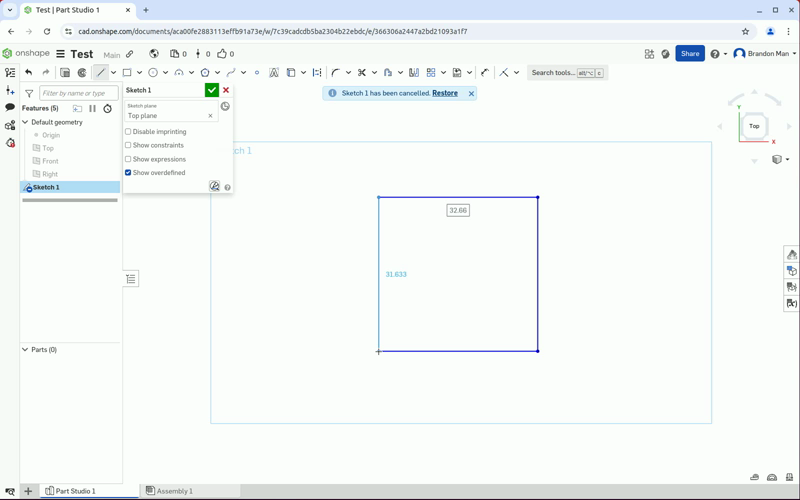
click(378, 351)
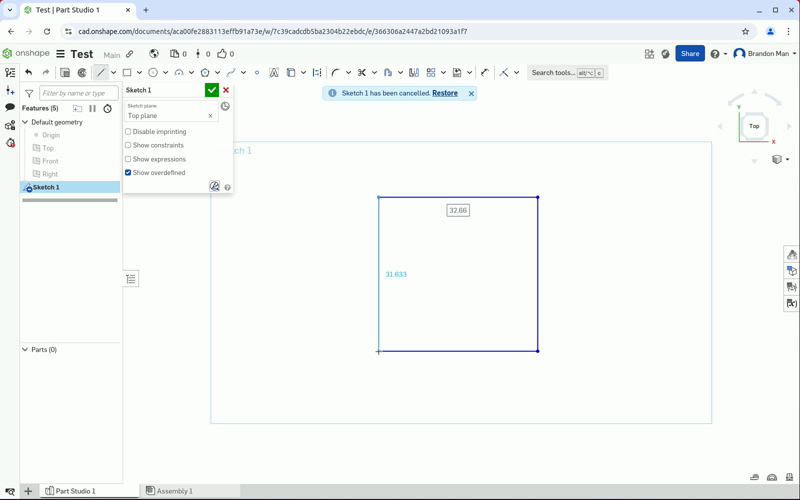
key(esc)
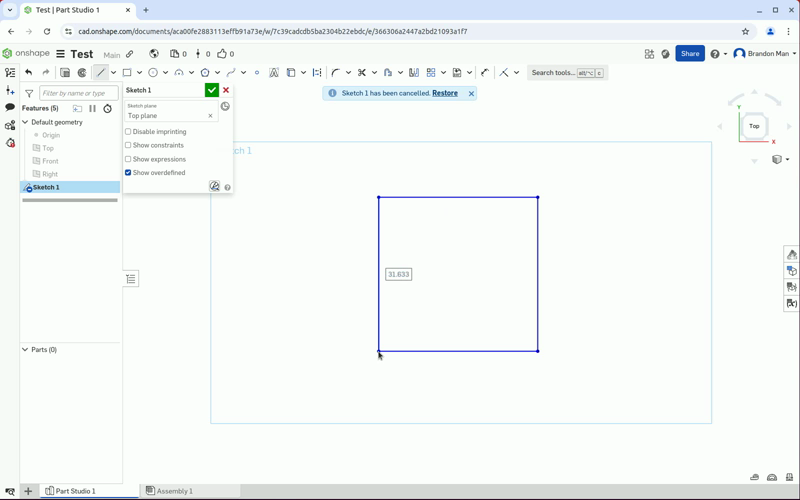
mouse_move(497, 299)
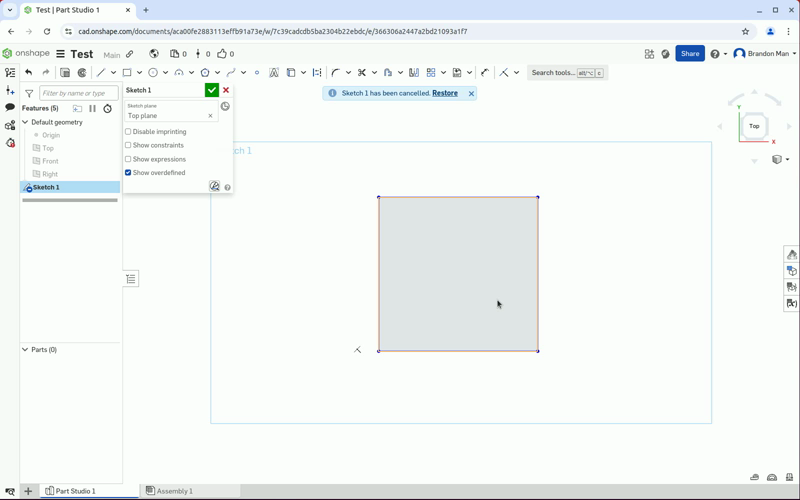
click(497, 299)
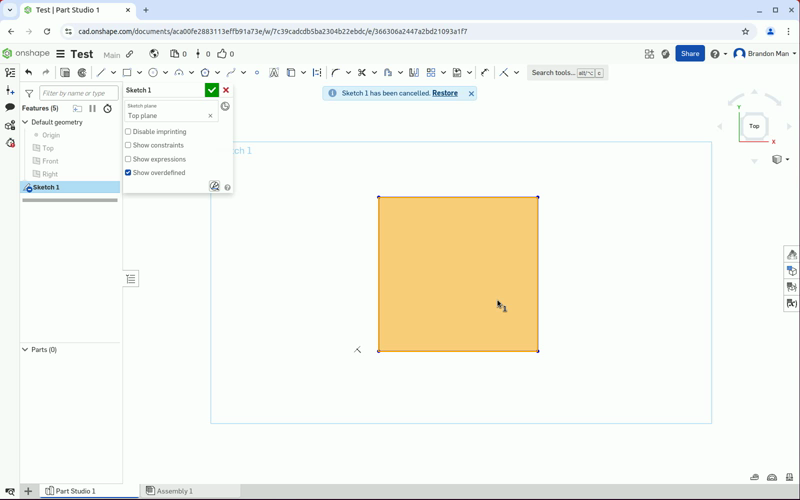
mouse_move(73, 352)
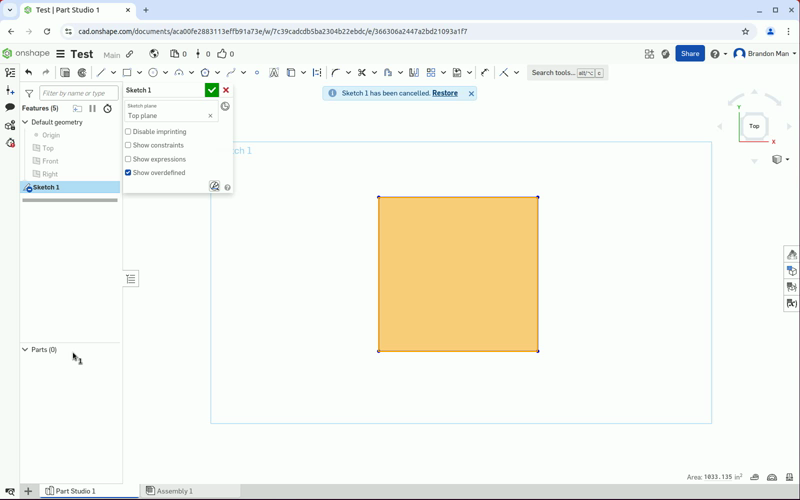
key(shift+y)
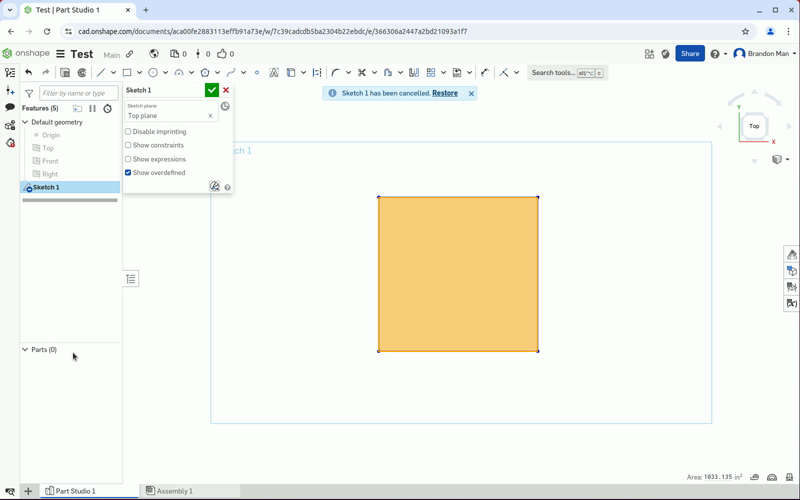
key(shift+e)
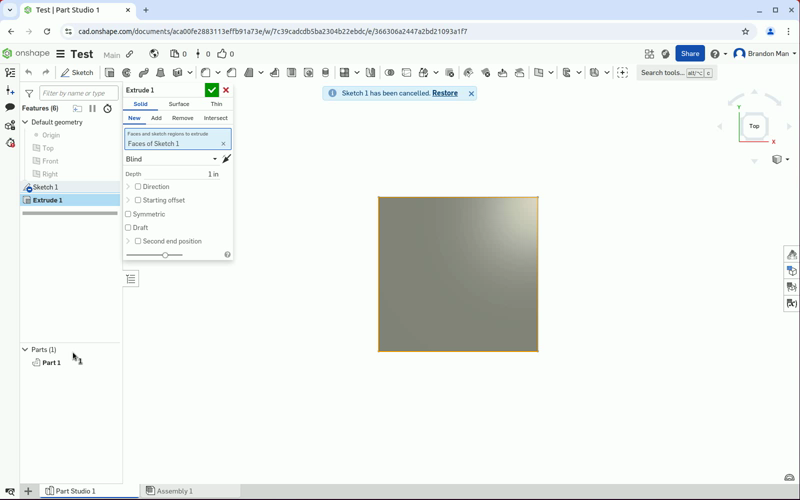
mouse_move(143, 106)
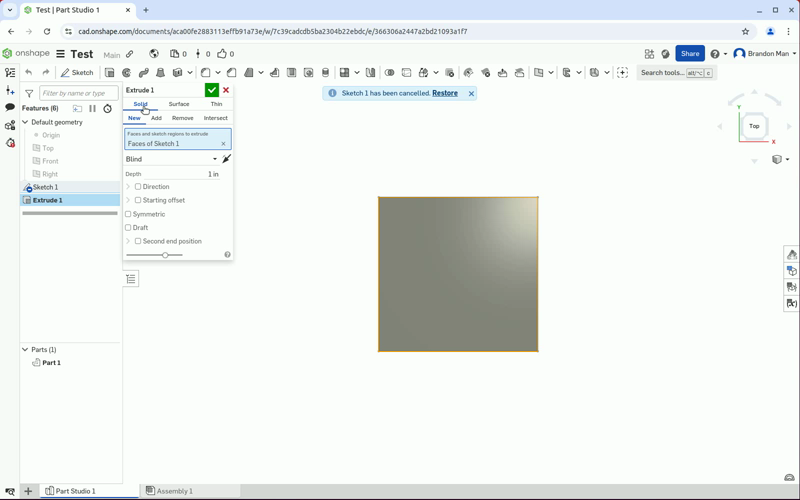
click(143, 106)
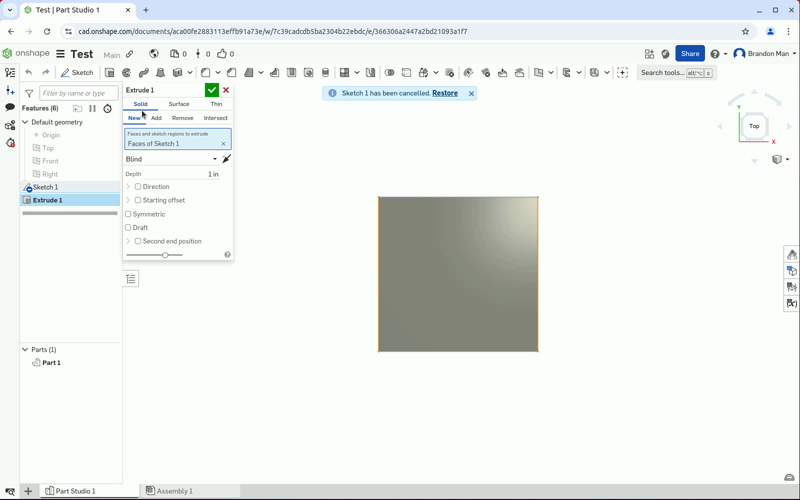
mouse_move(137, 120)
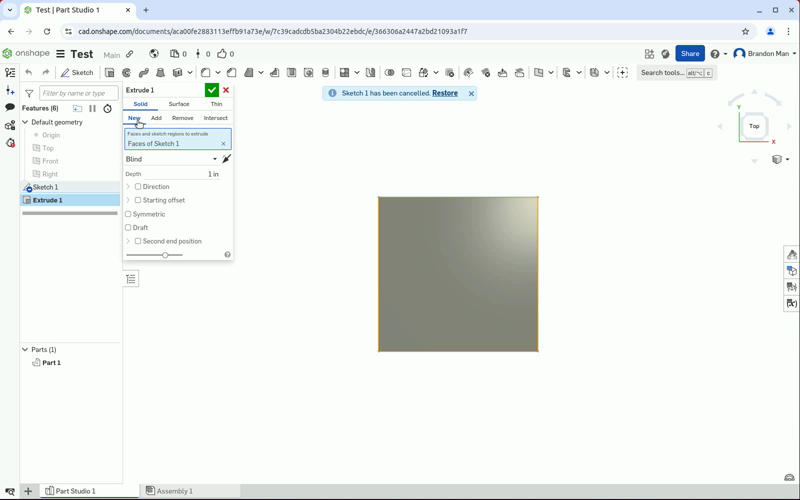
click(137, 120)
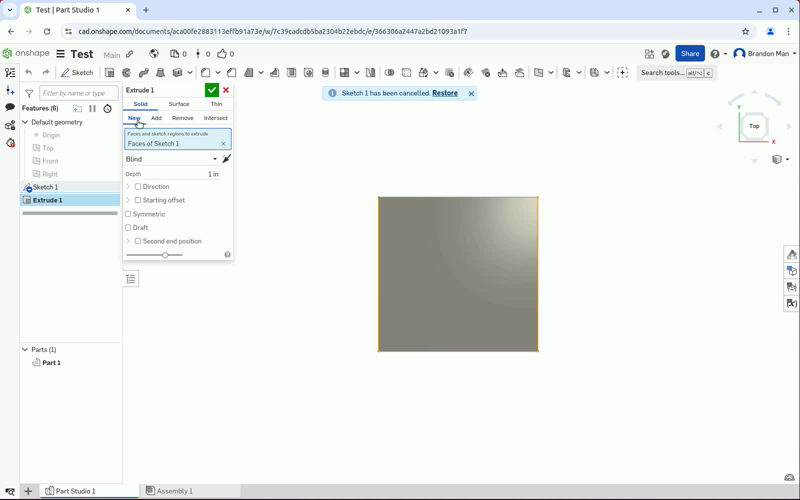
key(tab, 4)
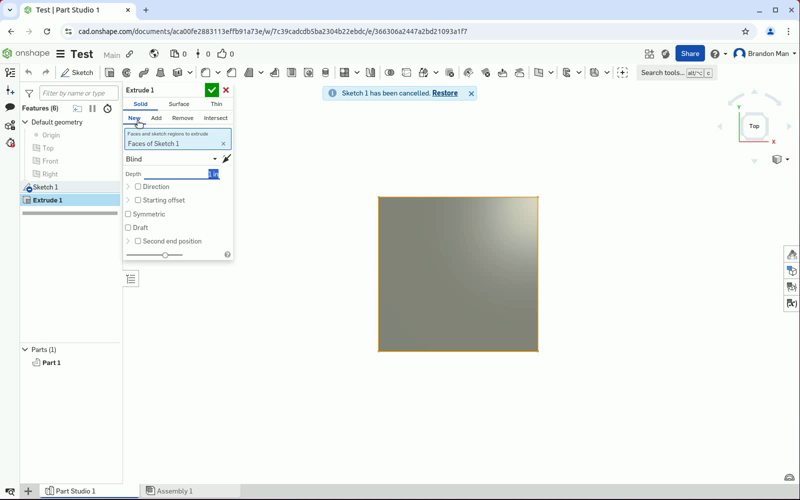
text(5.777)
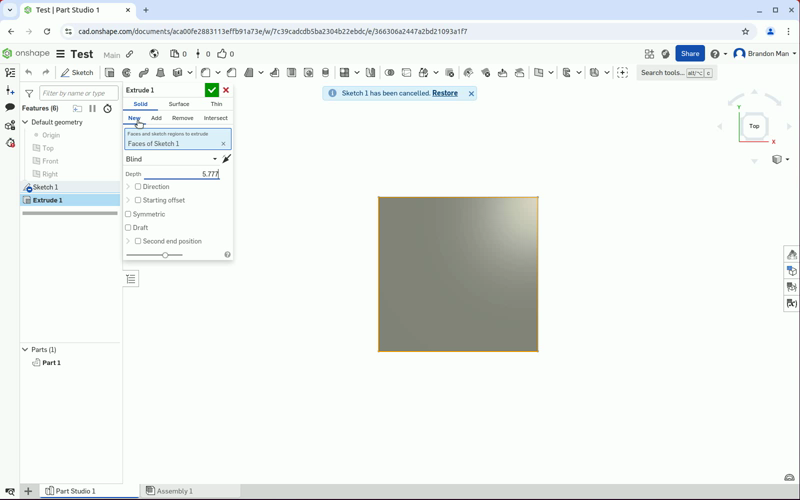
key(enter)
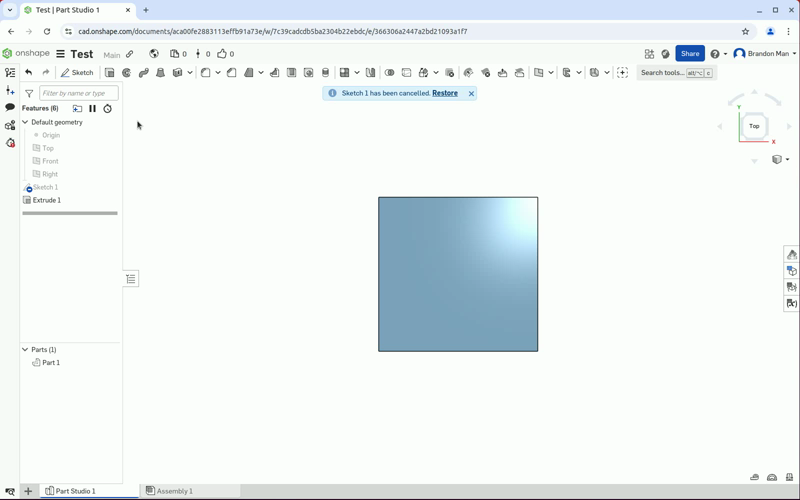
key(shift+h)
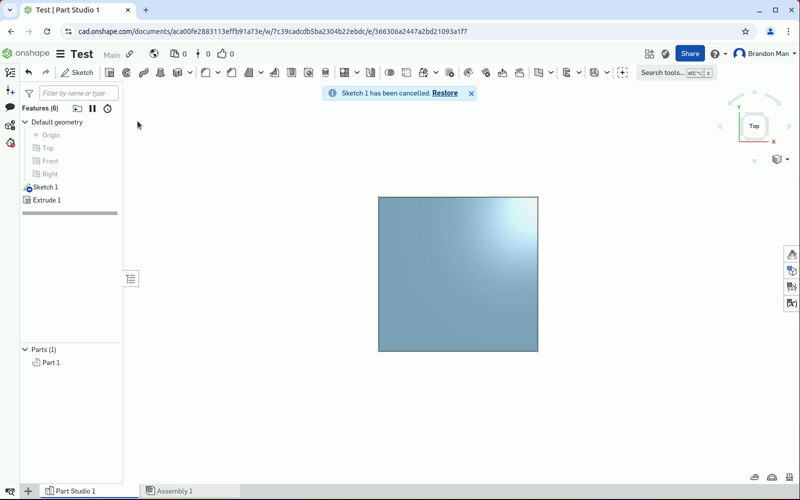
key(shift+h)
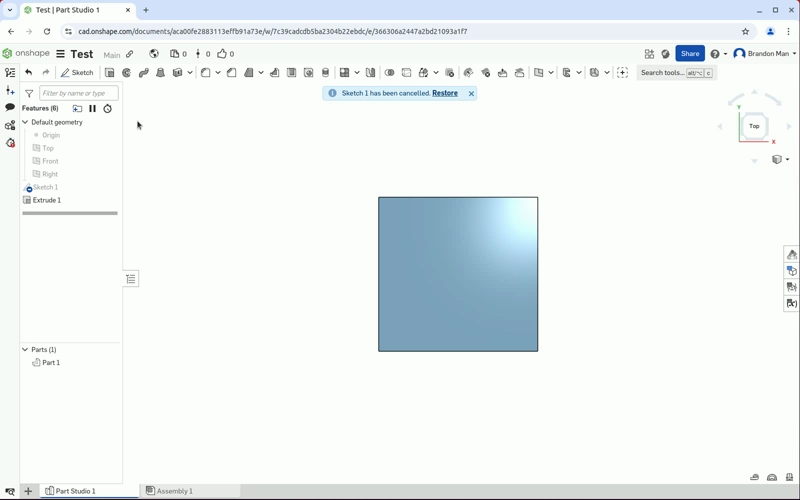
mouse_move(73, 189)
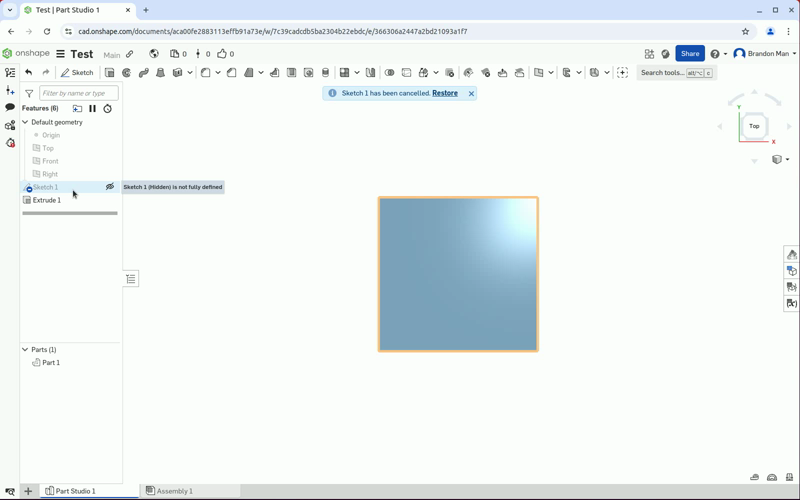
click(73, 189)
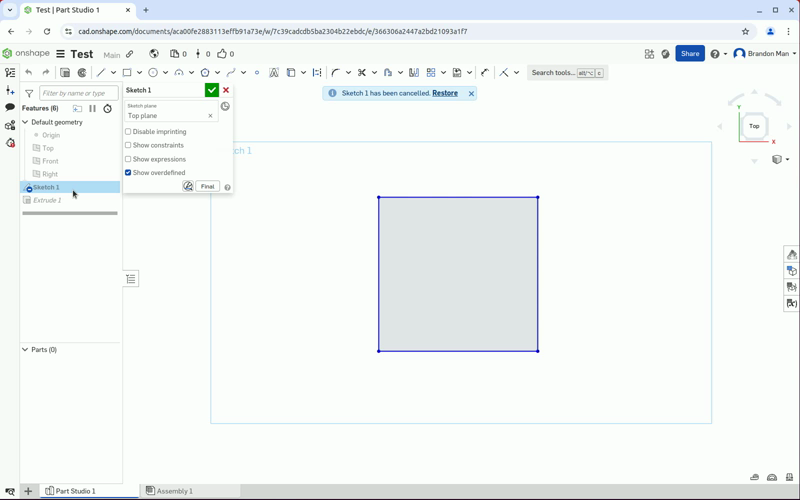
mouse_move(229, 92)
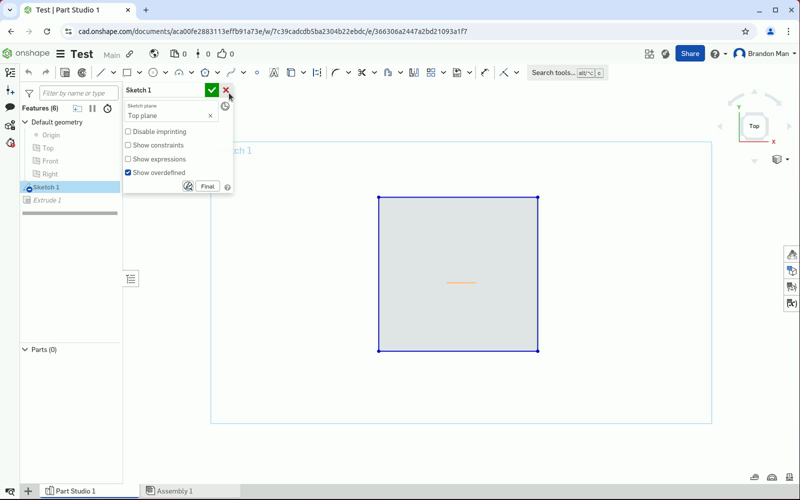
click(229, 92)
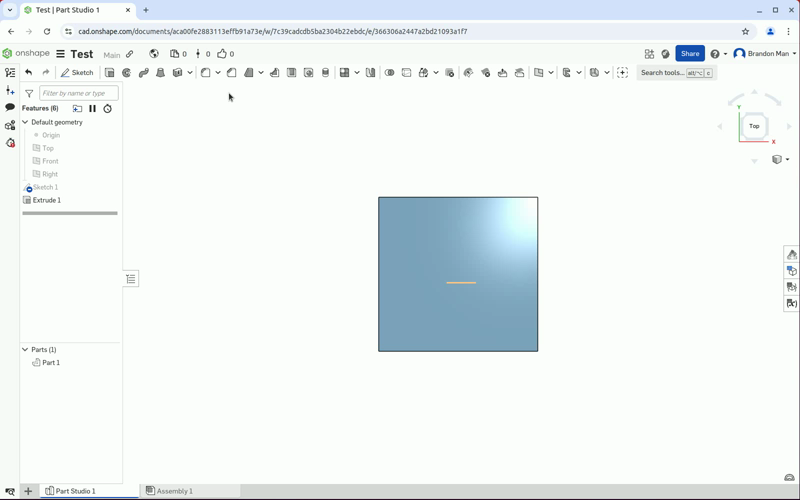
mouse_move(73, 352)
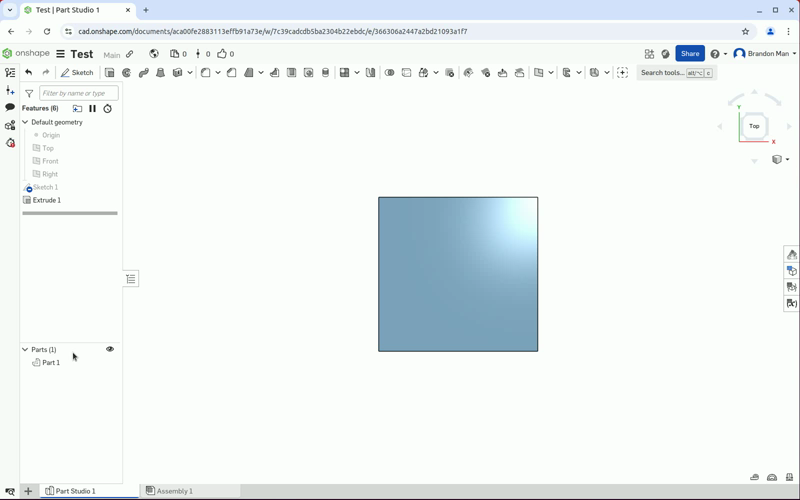
key(y)
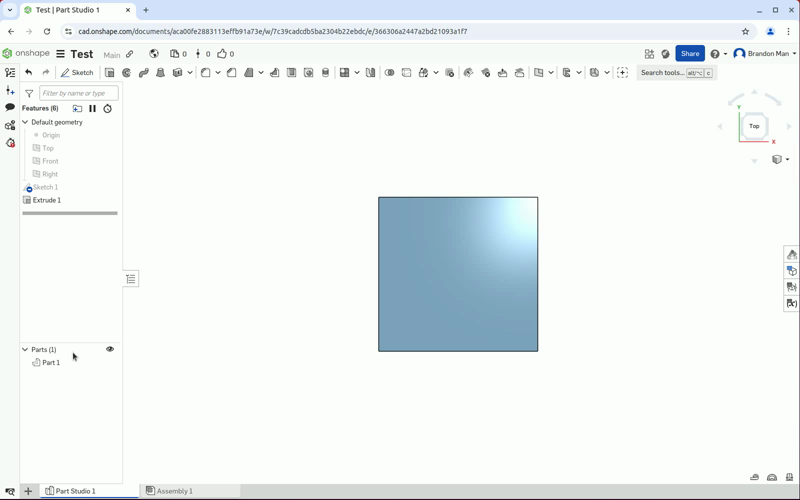
key(shift+p)
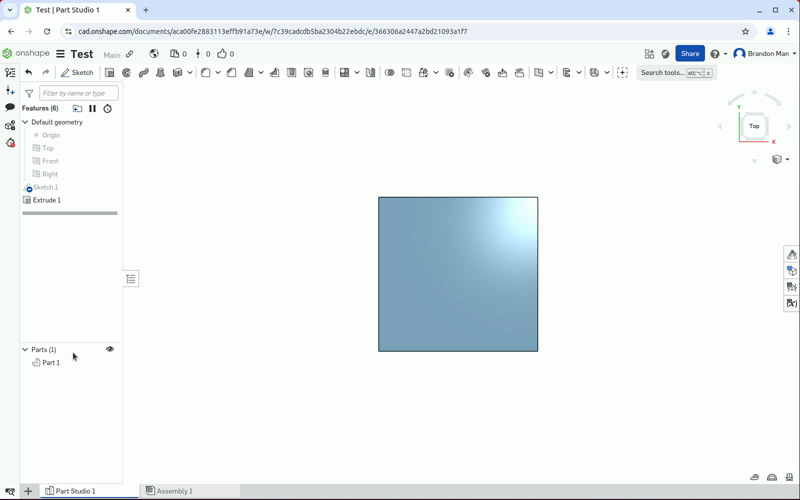
key(space)
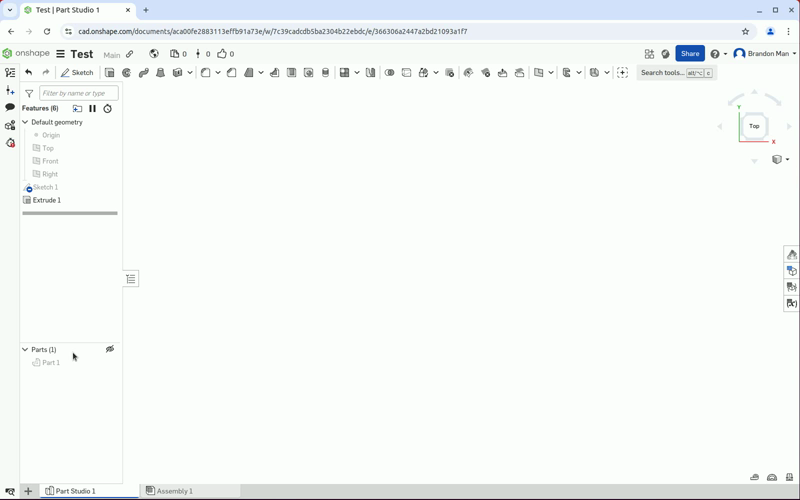
key_down(shift)
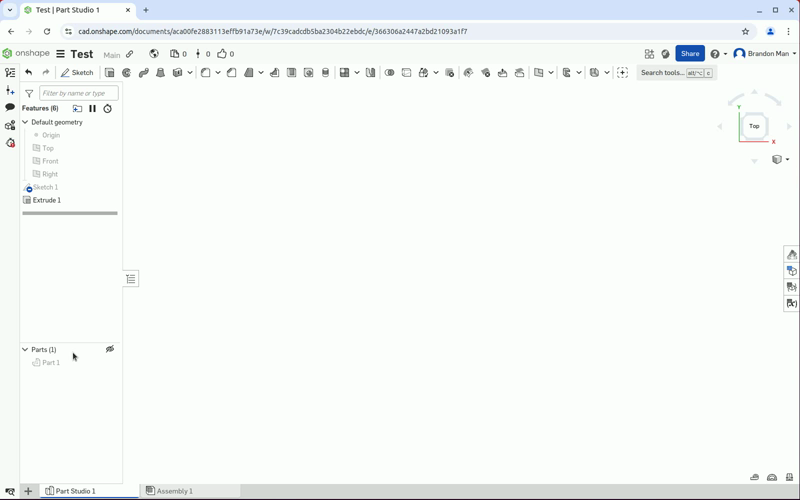
key(up)
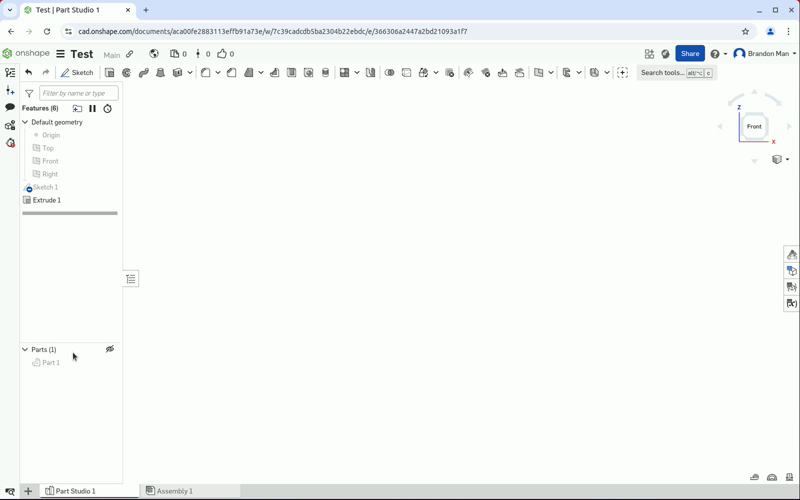
key_up(shift)
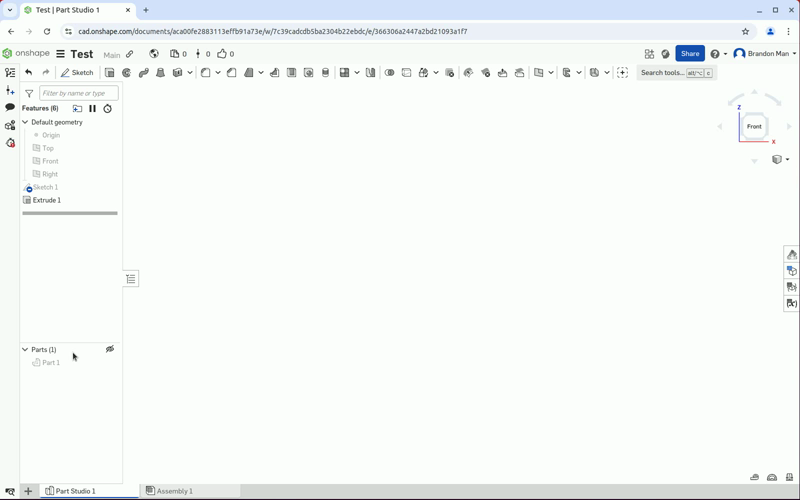
mouse_move(73, 352)
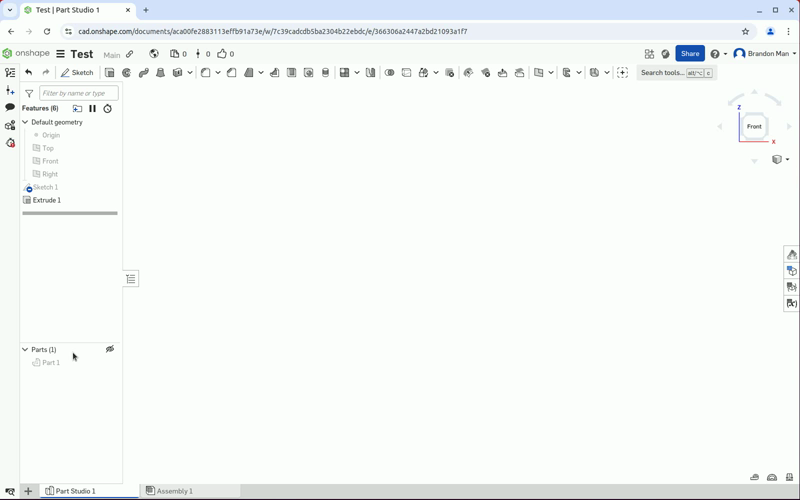
key(shift+y)
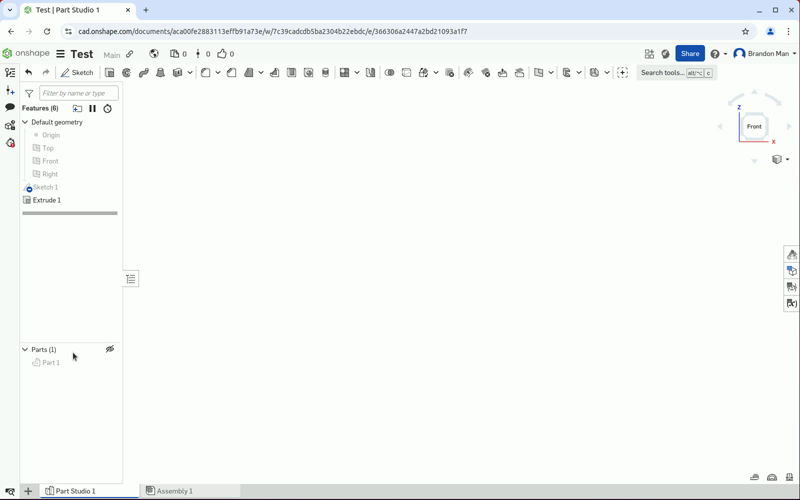
key(shift+s)
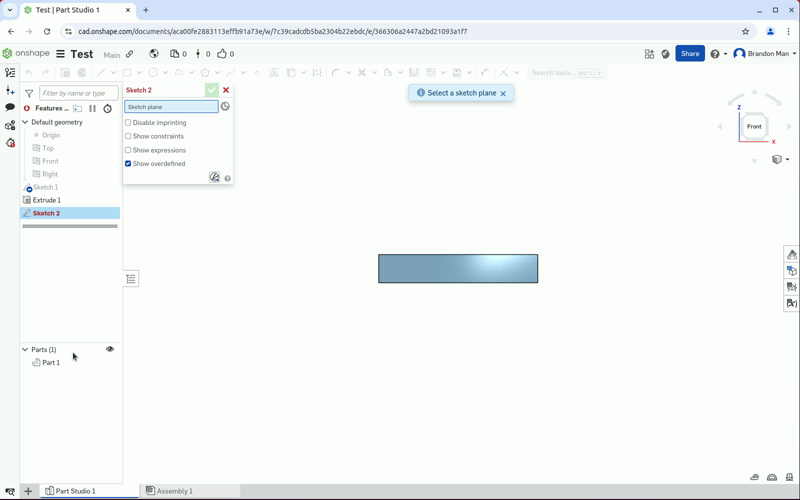
mouse_move(73, 163)
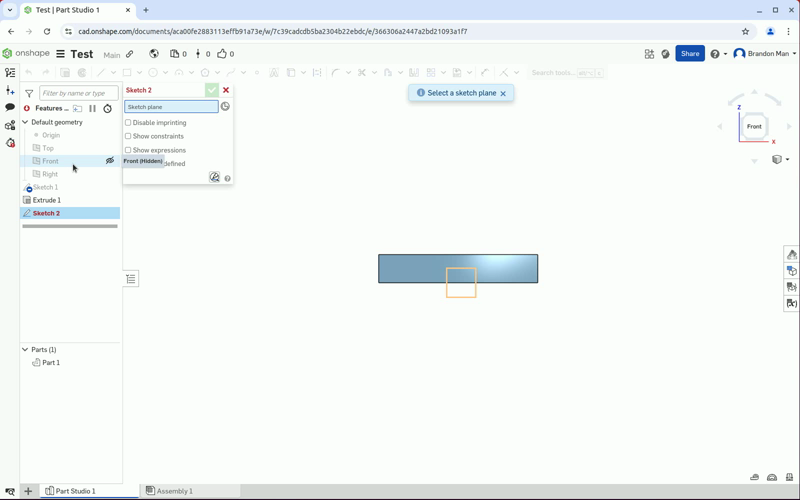
click(73, 163)
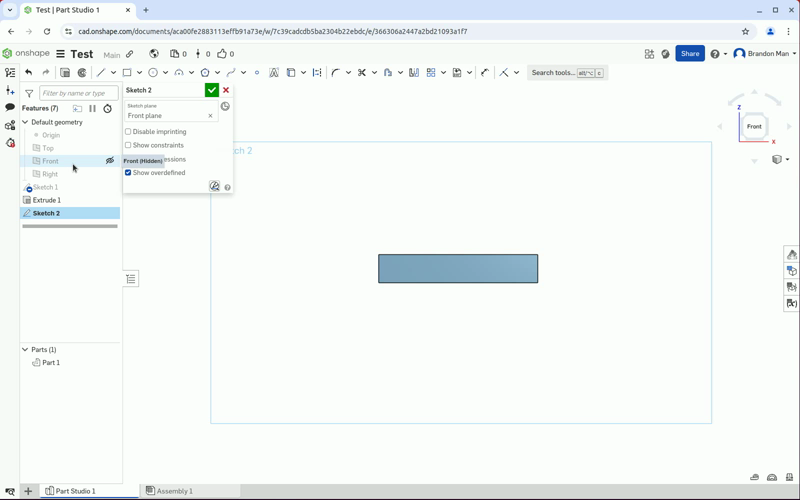
mouse_move(73, 352)
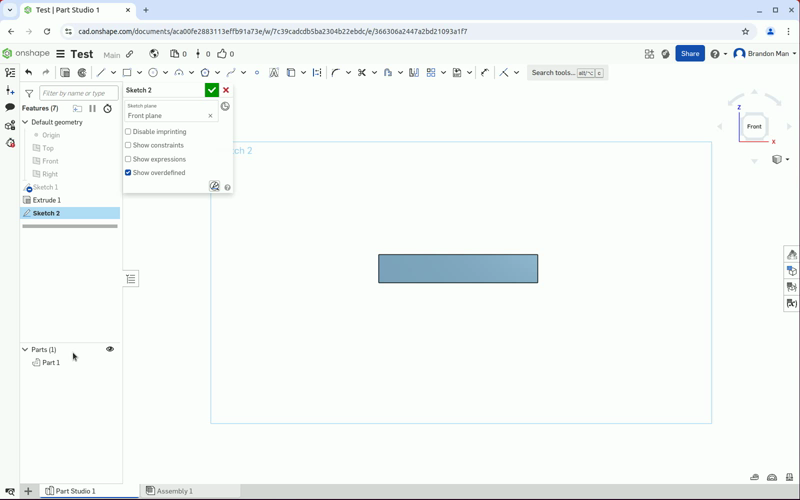
key(y)
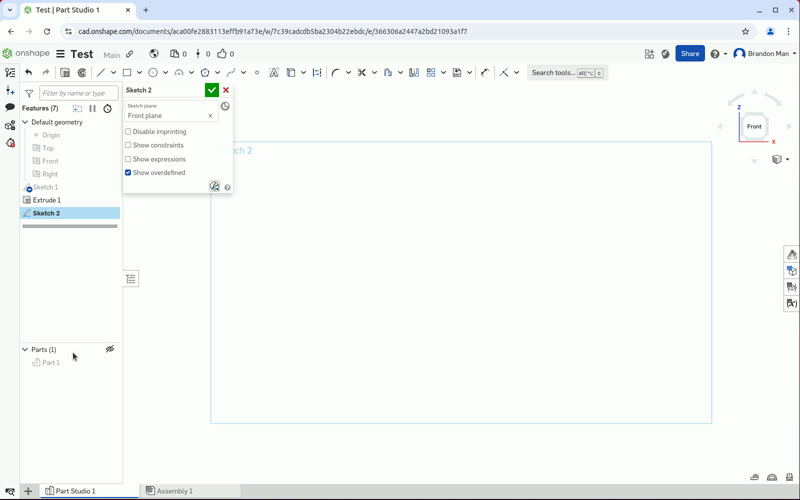
key(l)
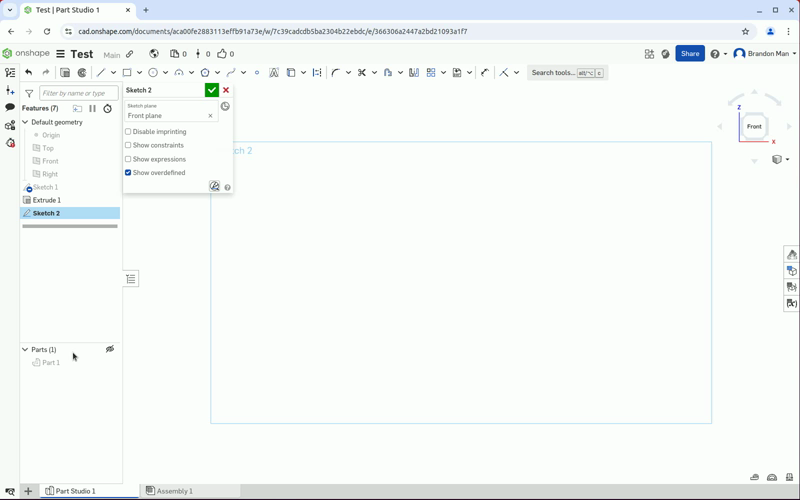
key_down(shift)
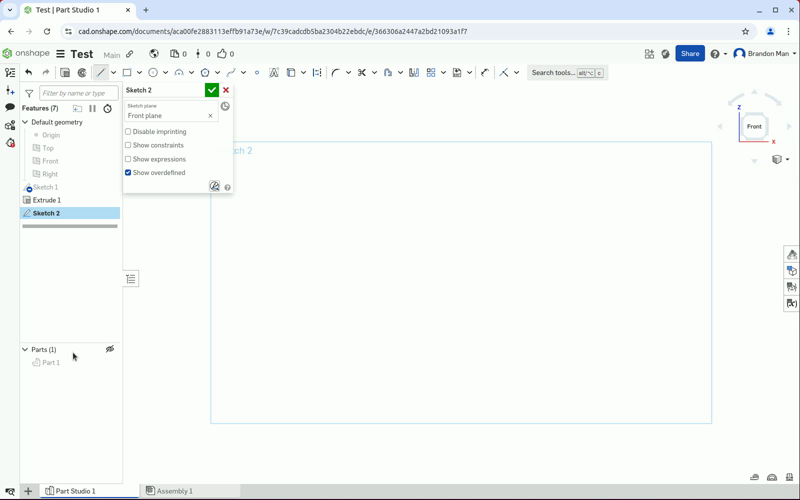
mouse_move(383, 395)
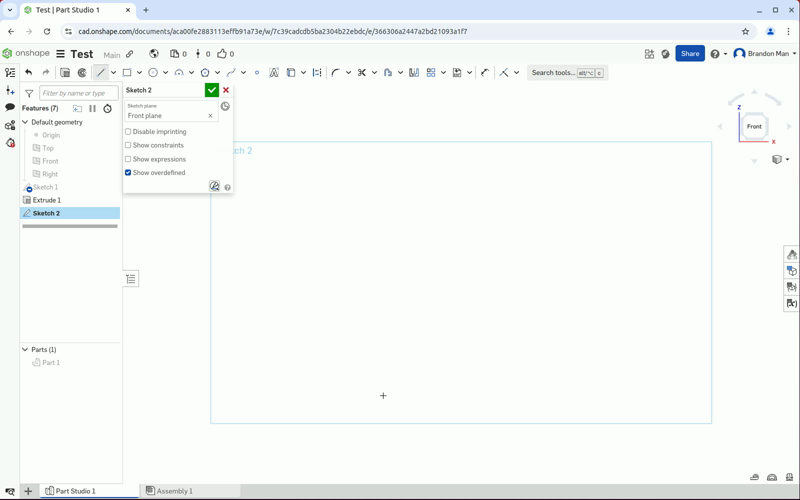
click(383, 395)
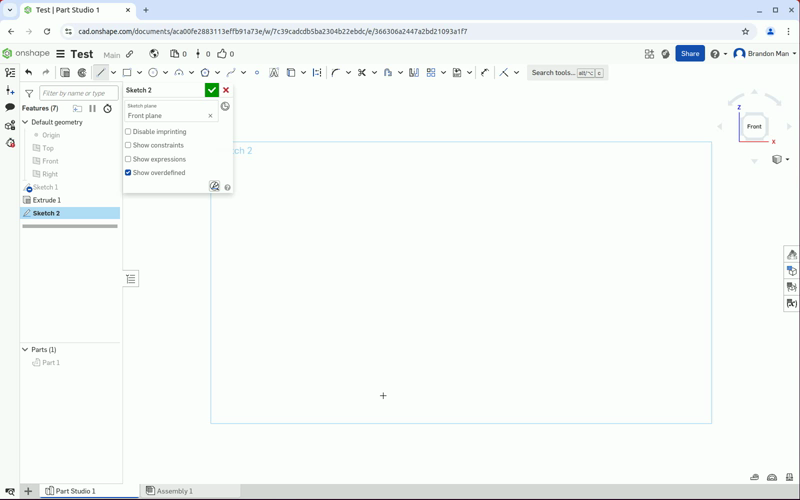
key_up(shift)
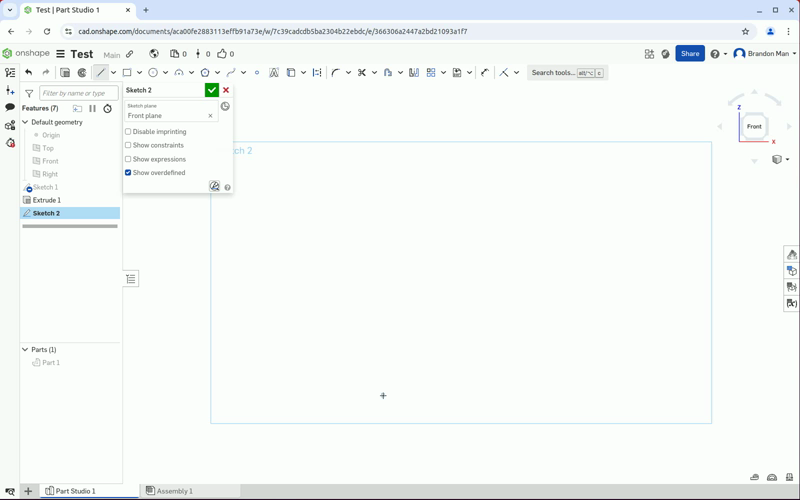
key_down(shift)
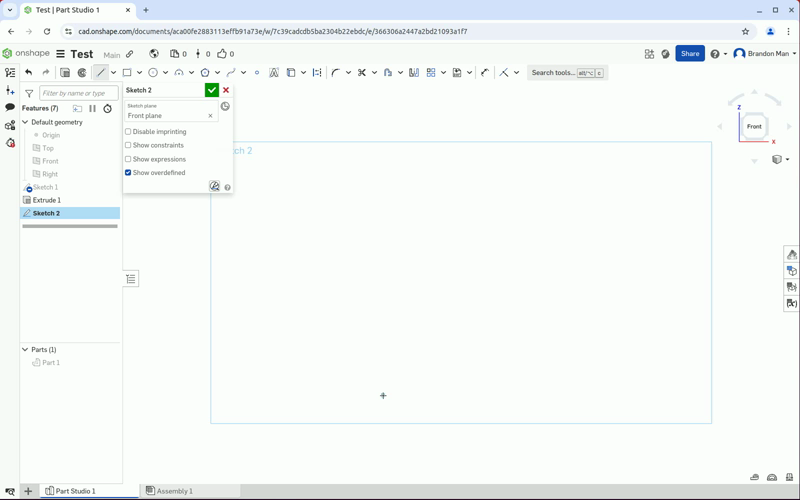
mouse_move(413, 395)
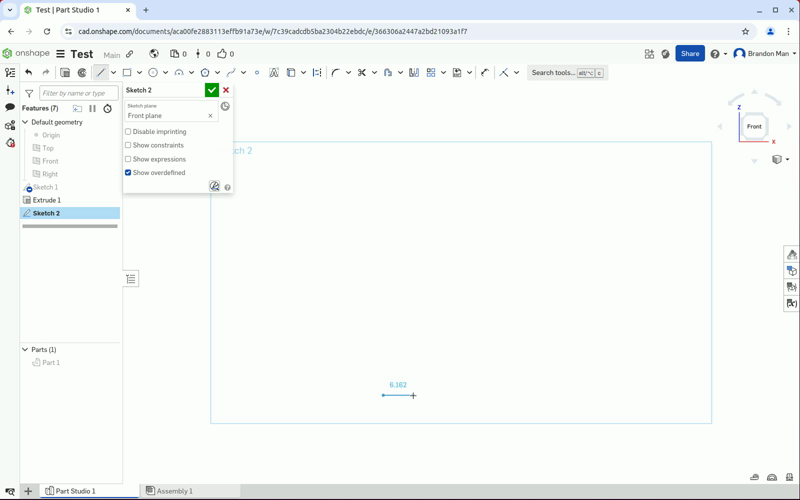
mouse_move(401, 395)
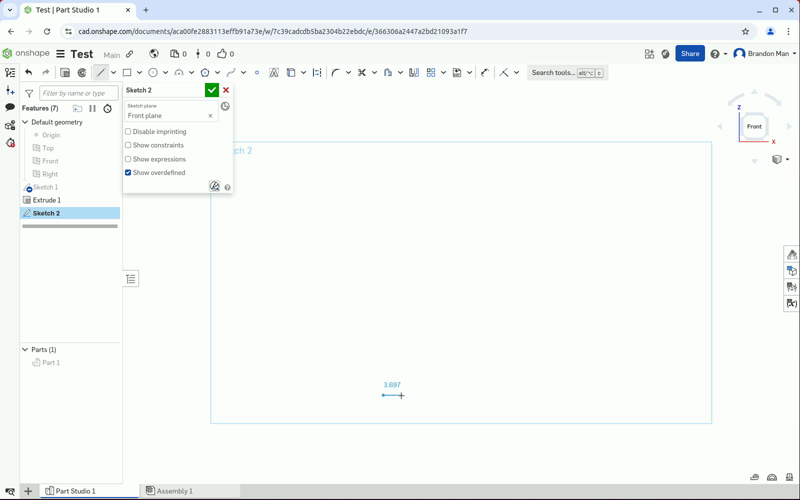
click(401, 395)
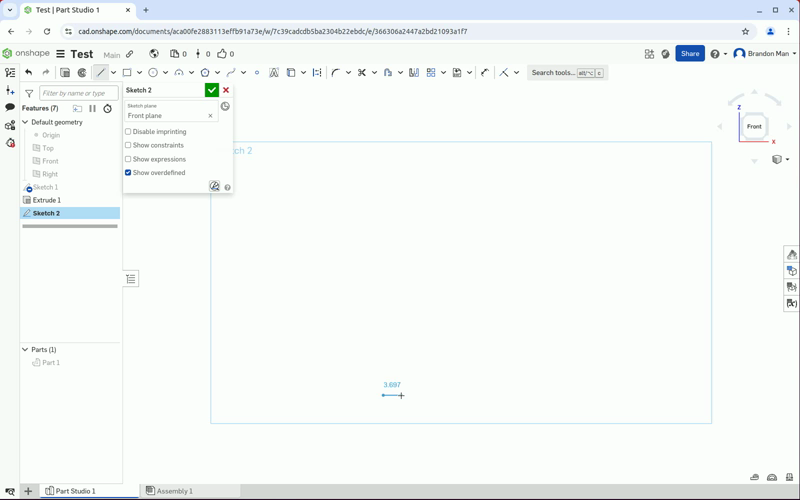
key_up(shift)
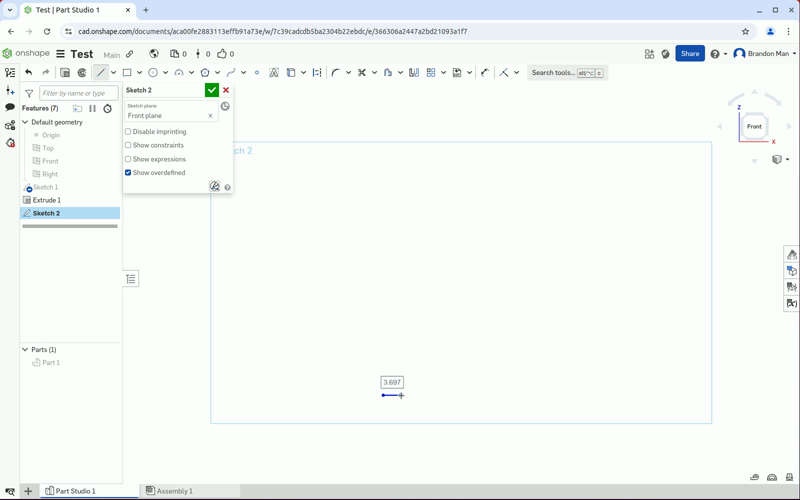
key_down(shift)
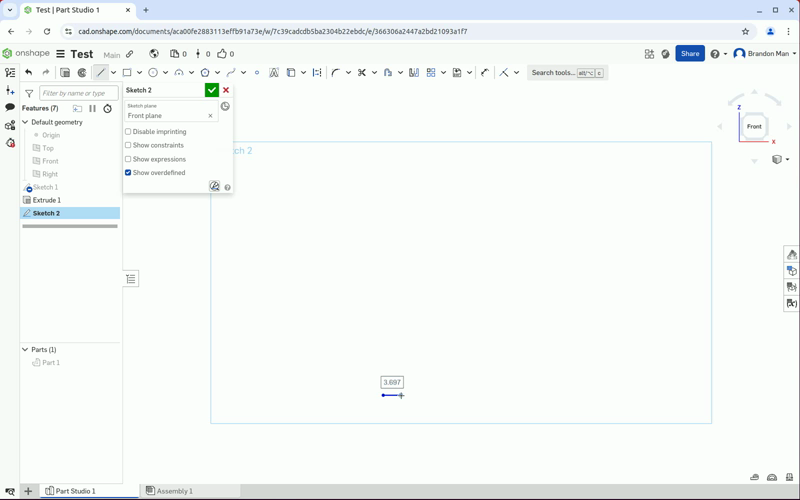
mouse_move(401, 282)
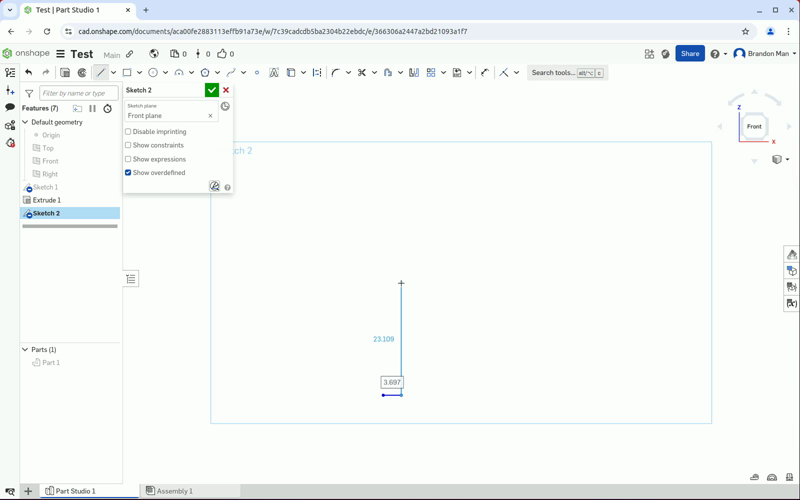
click(401, 282)
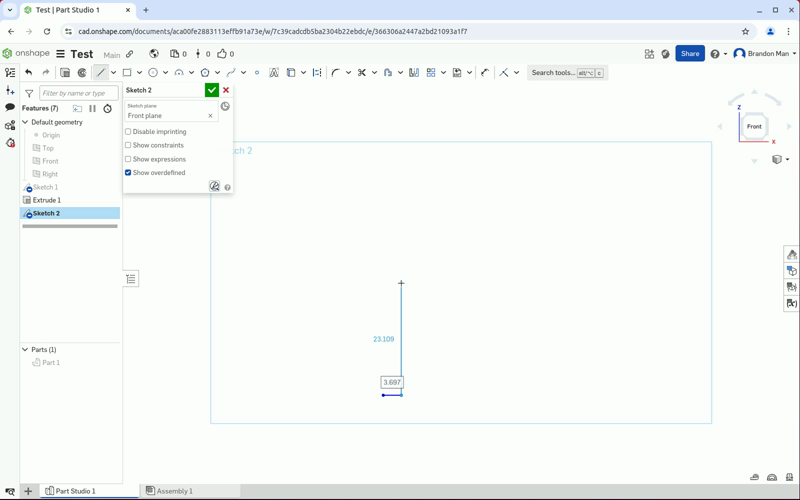
key_up(shift)
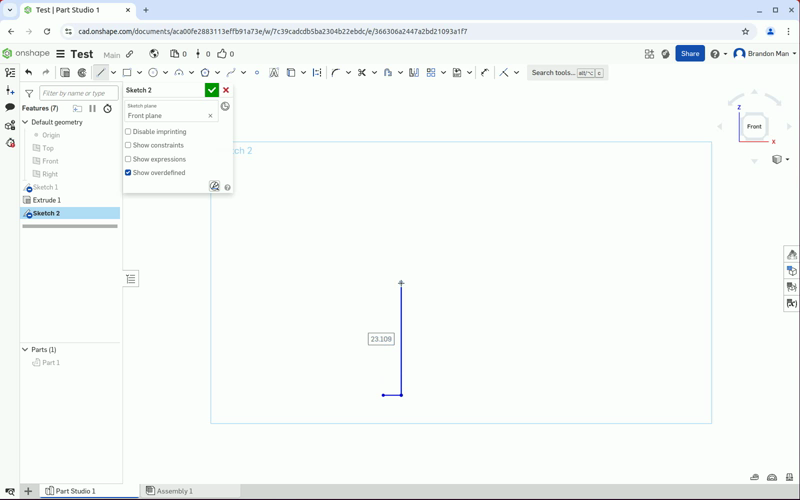
key_down(shift)
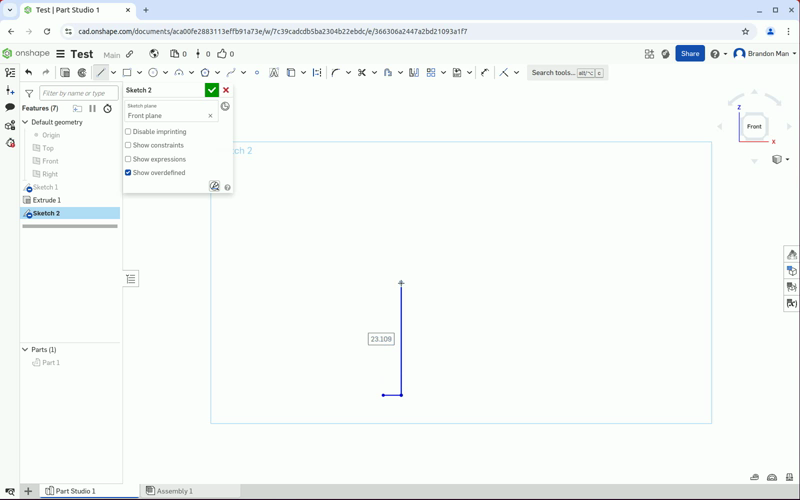
mouse_move(431, 282)
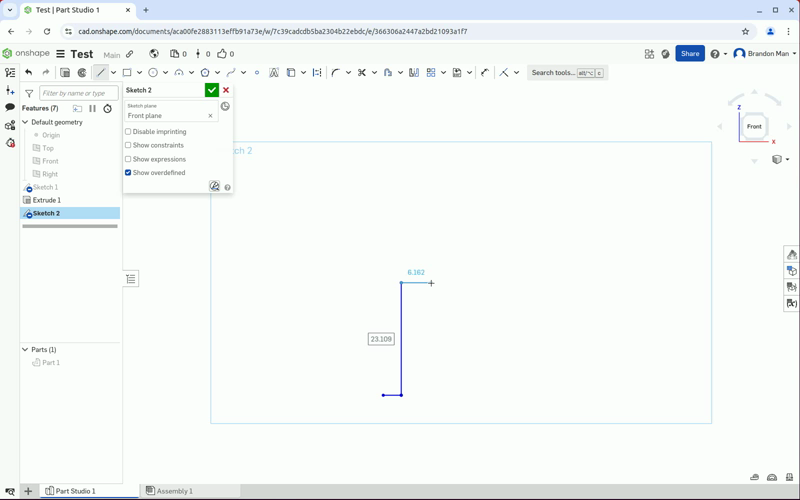
mouse_move(383, 282)
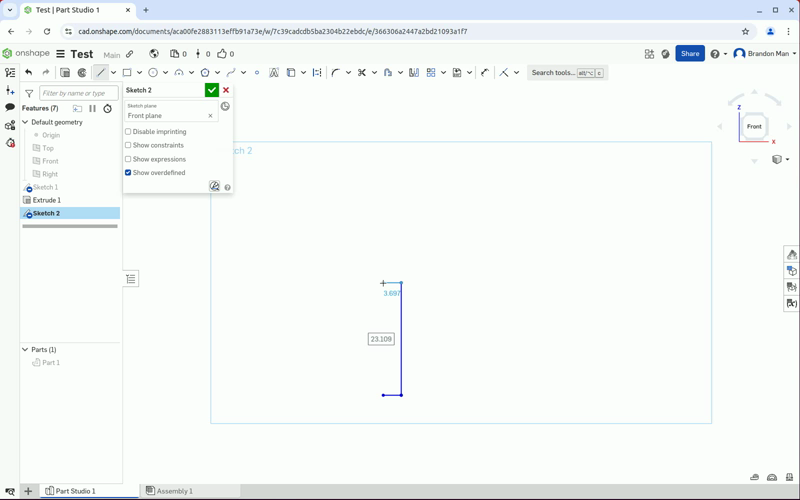
click(383, 282)
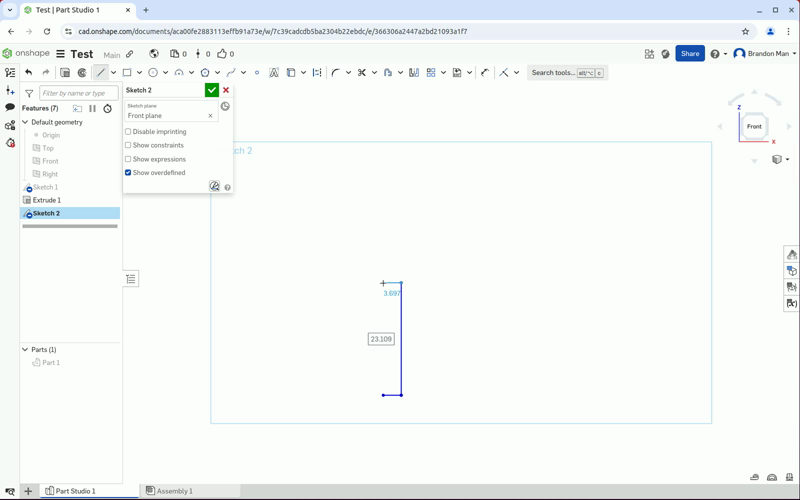
key_up(shift)
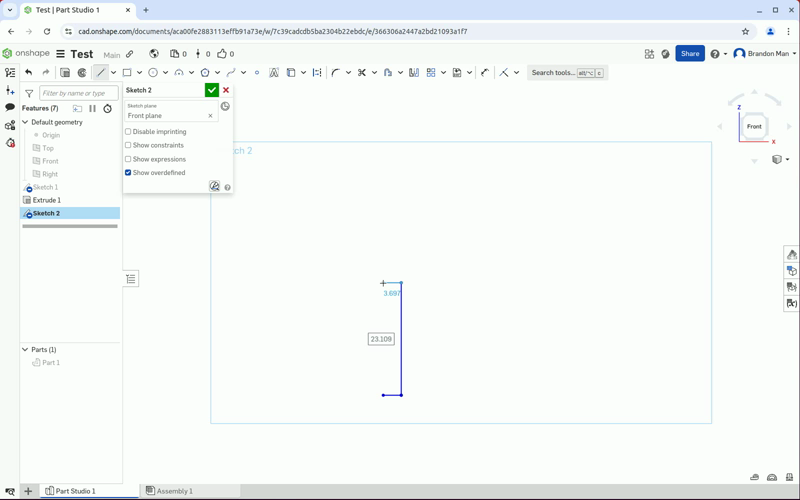
key_down(shift)
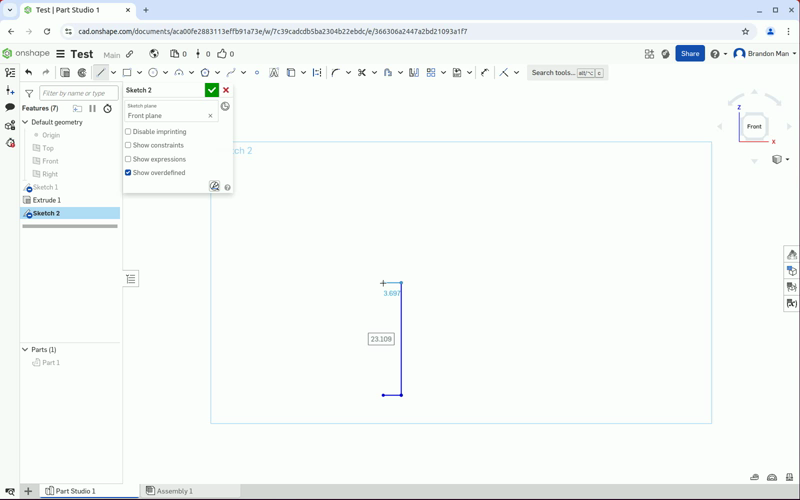
mouse_move(383, 395)
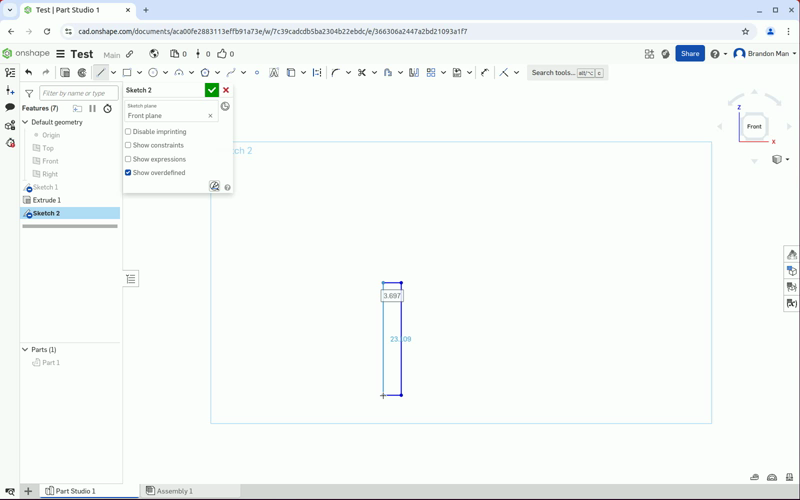
key_up(shift)
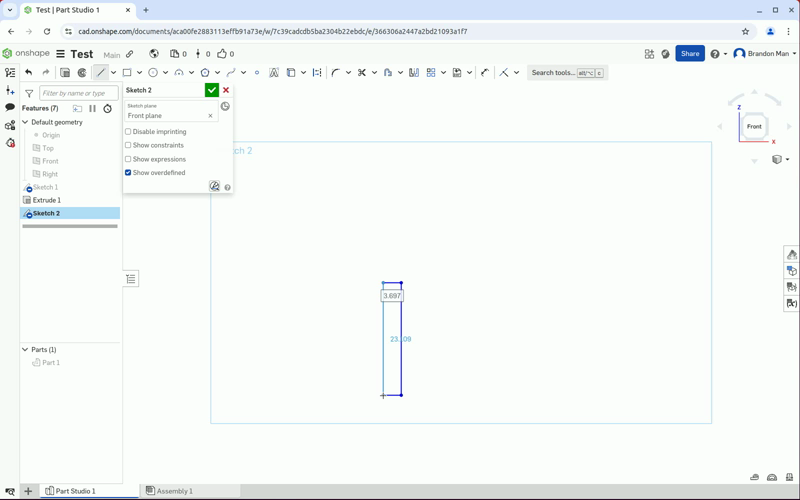
click(383, 395)
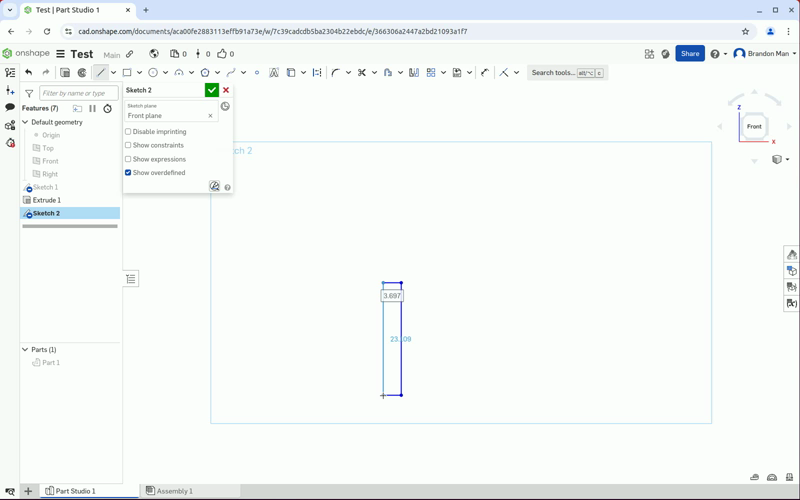
key(esc)
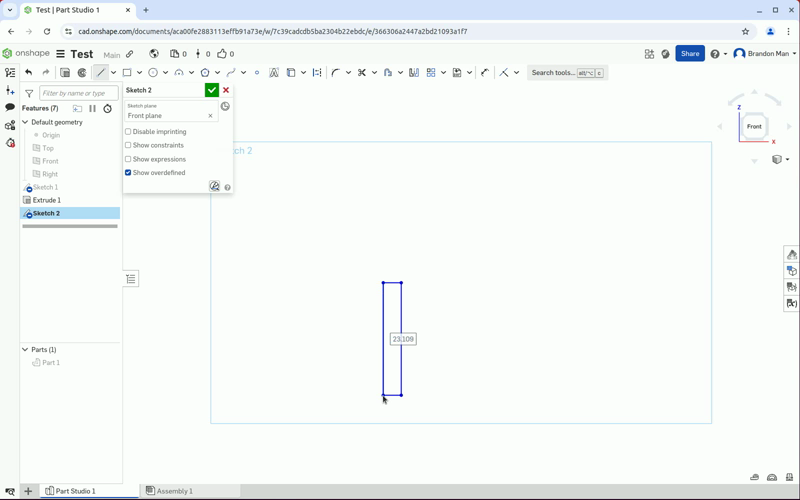
mouse_move(387, 320)
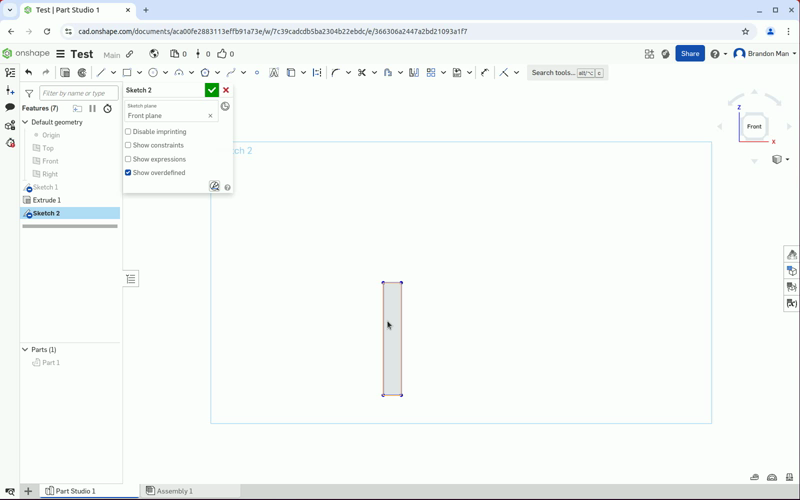
click(387, 320)
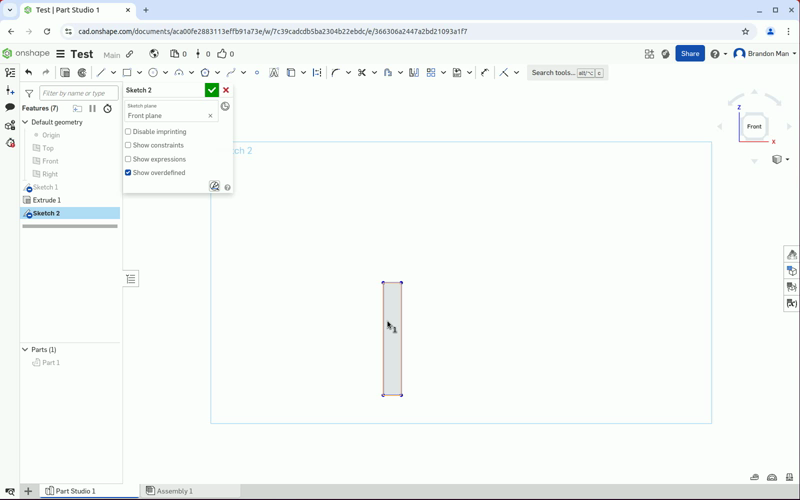
mouse_move(73, 352)
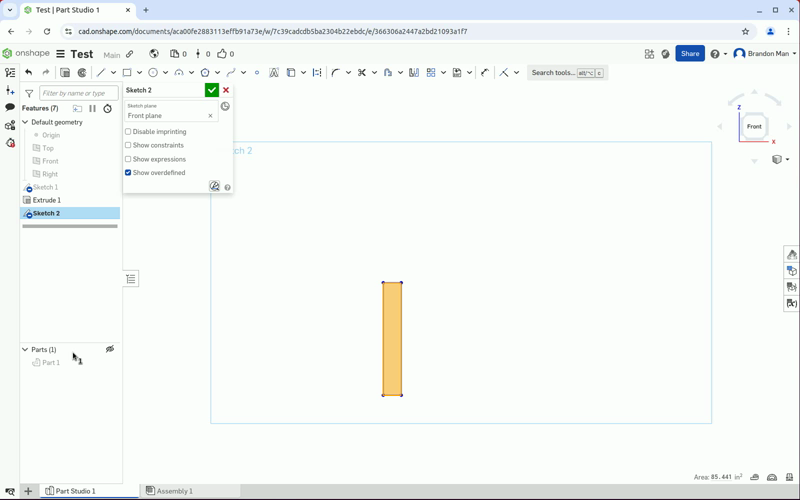
key(shift+y)
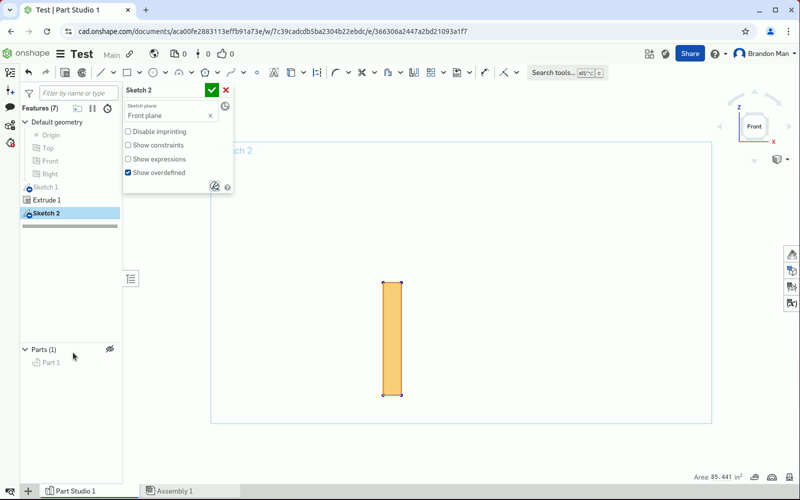
key(shift+e)
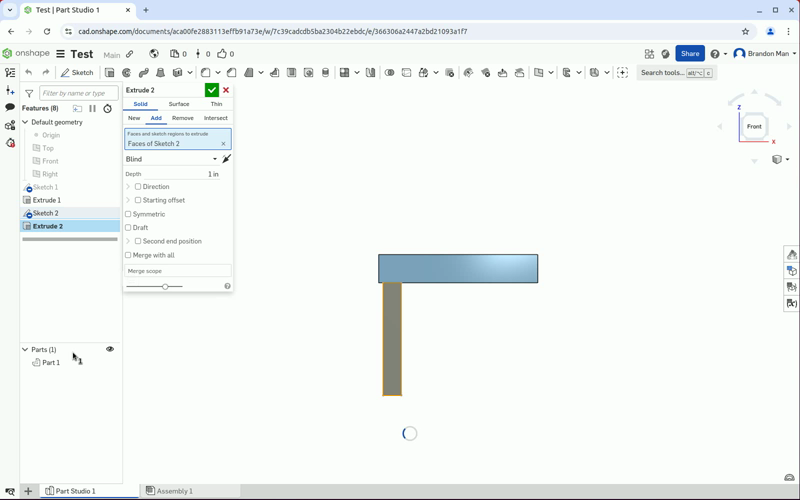
mouse_move(143, 106)
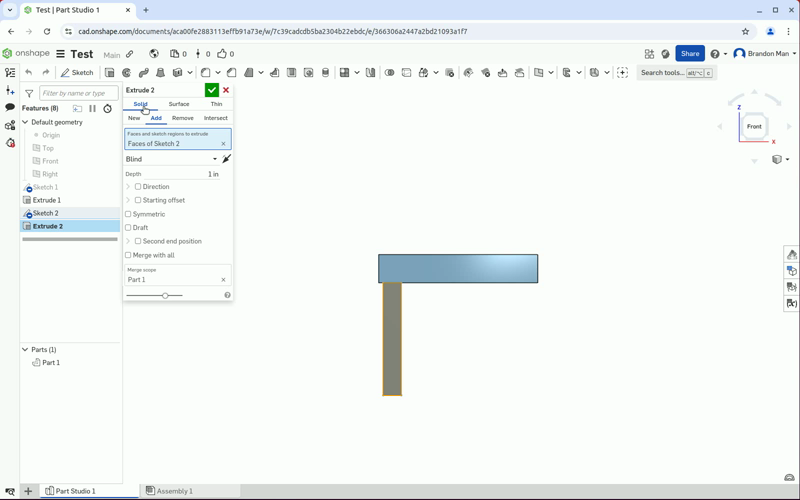
click(143, 106)
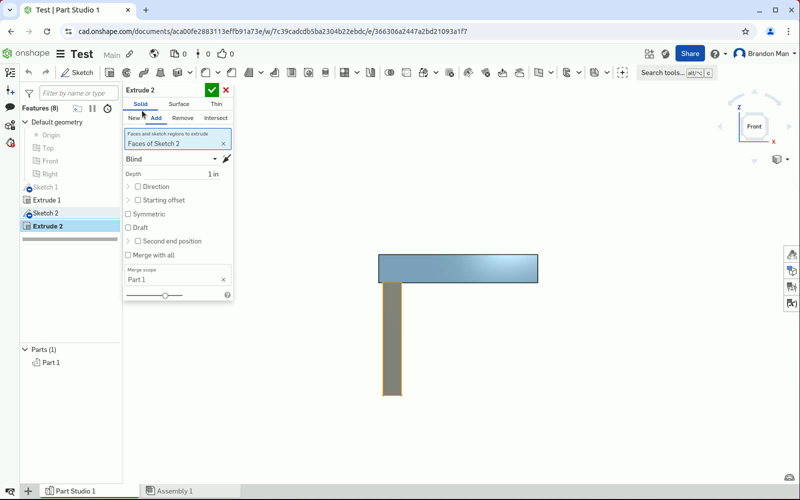
mouse_move(137, 120)
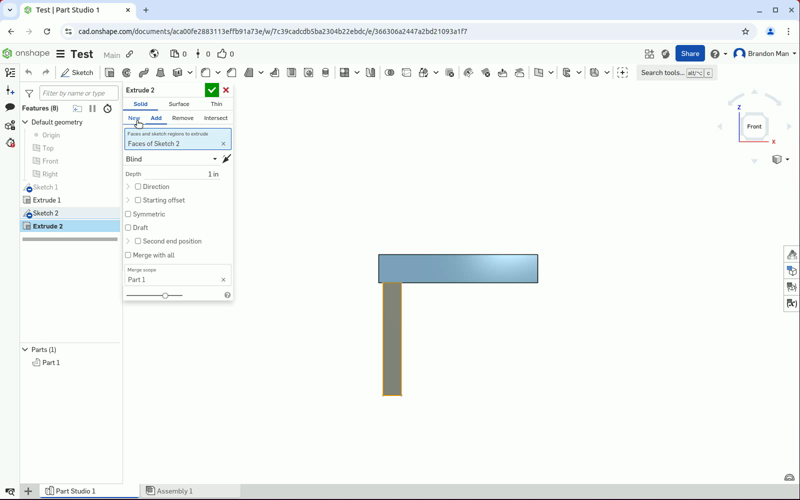
click(137, 120)
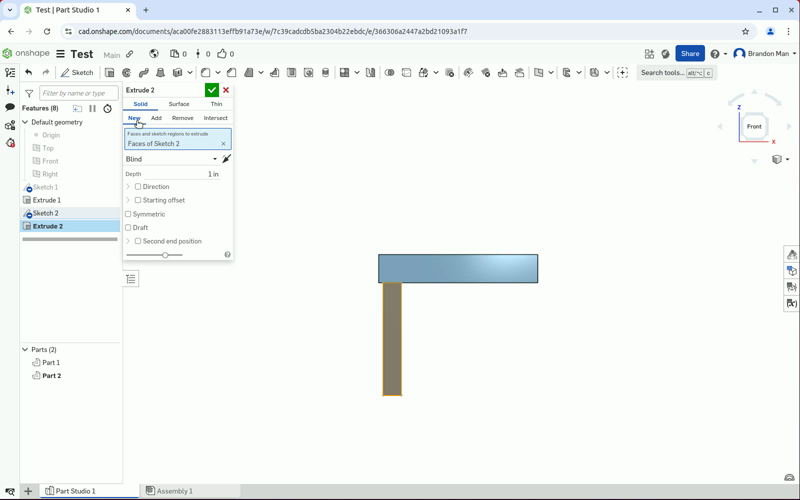
key(tab, 4)
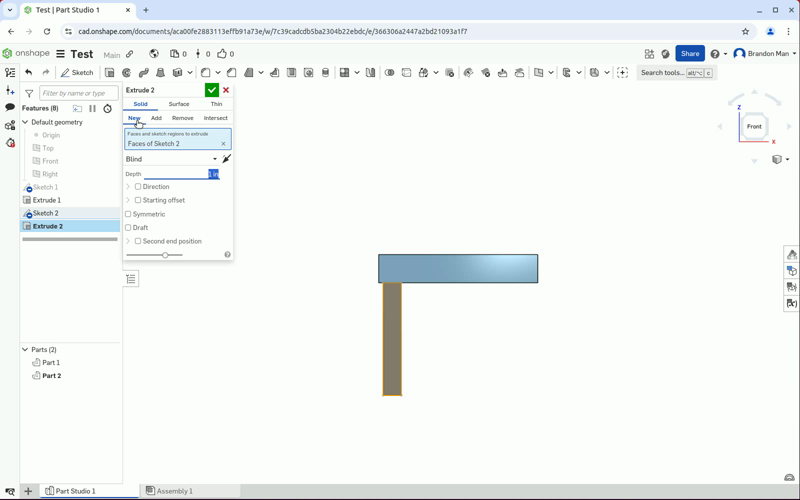
text(11.554)
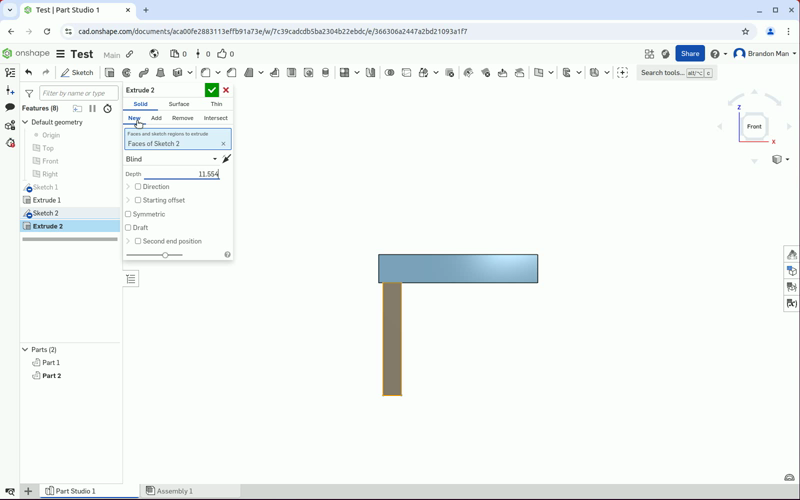
key(enter)
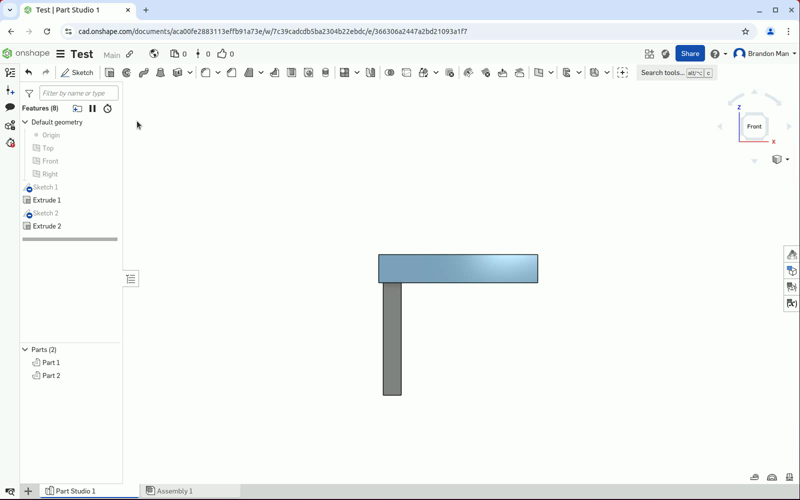
key(shift+h)
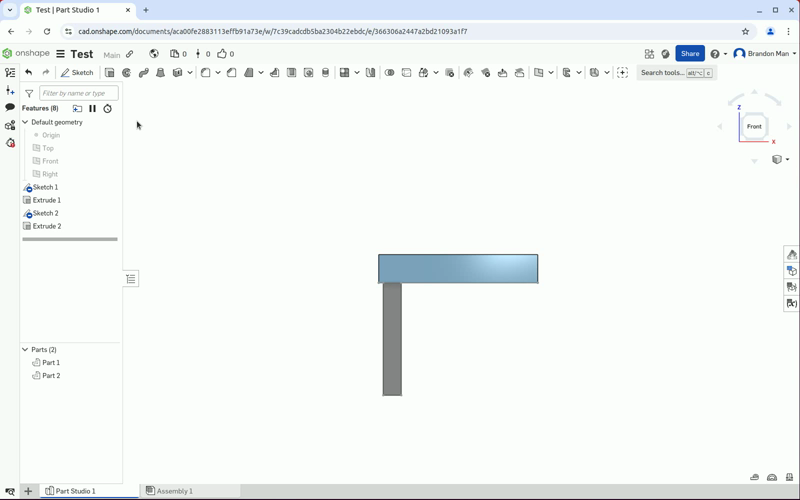
key(shift+h)
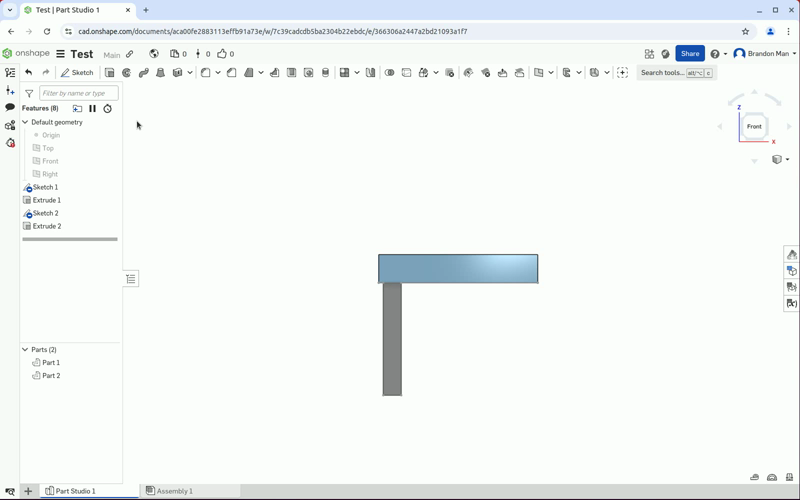
key(shift+7)
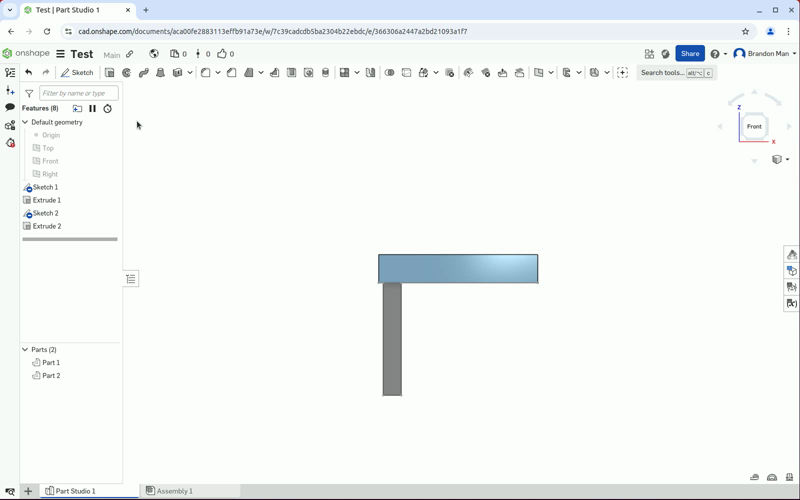
key(left, 2)
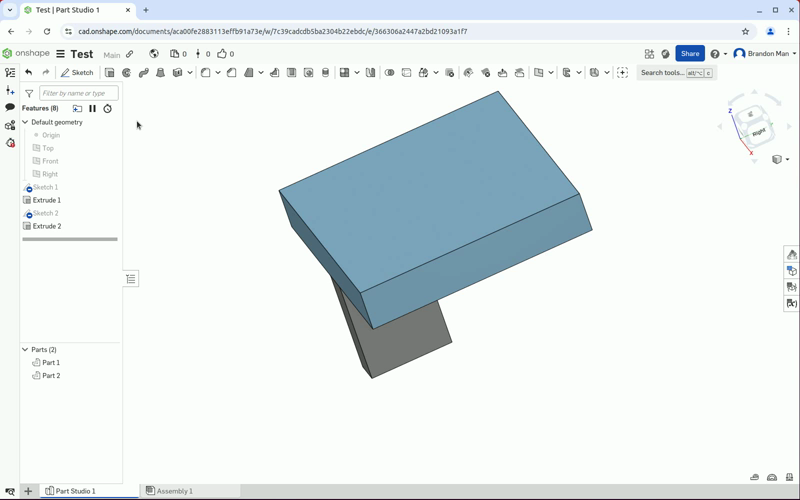
key(down, 2)
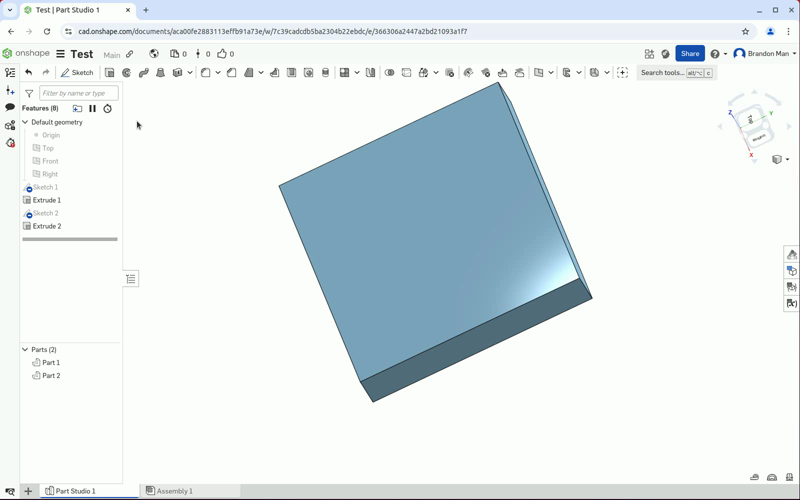
key(up, 2)
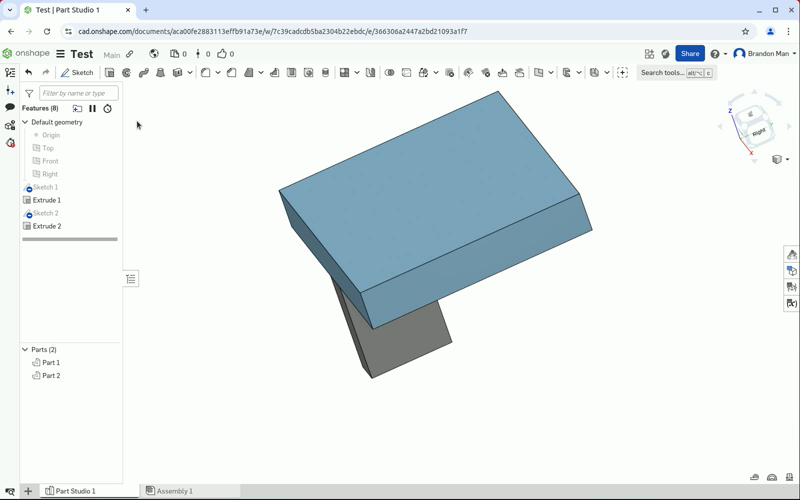
key(right, 2)
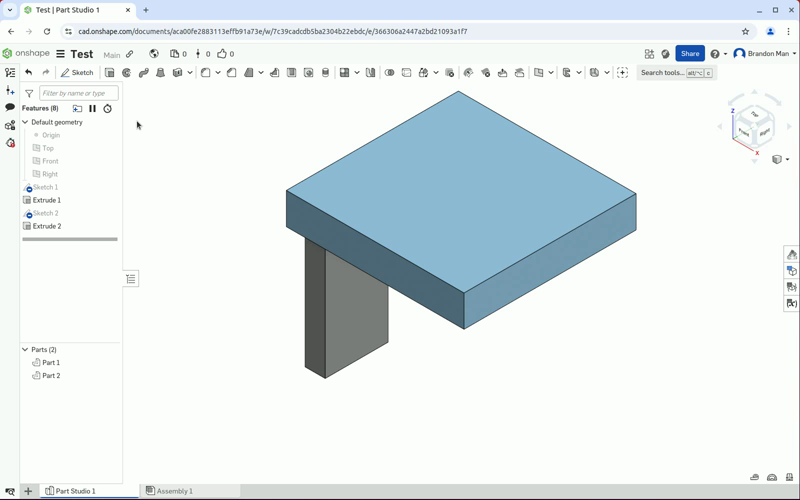
mouse_move(73, 189)
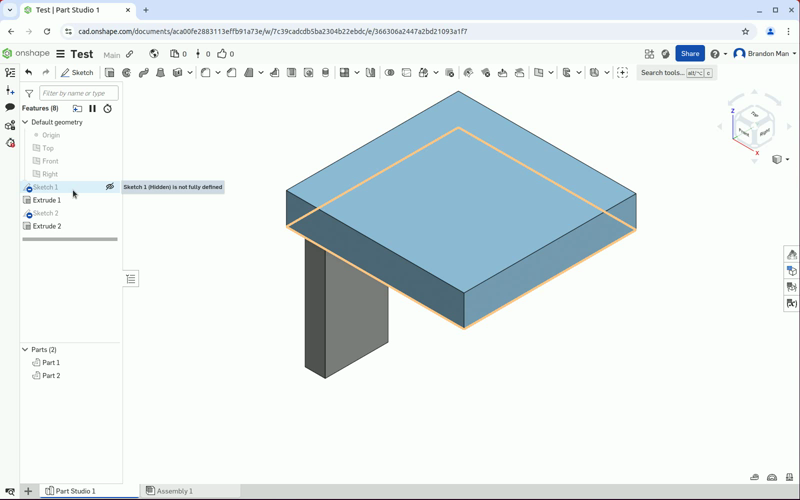
click(73, 189)